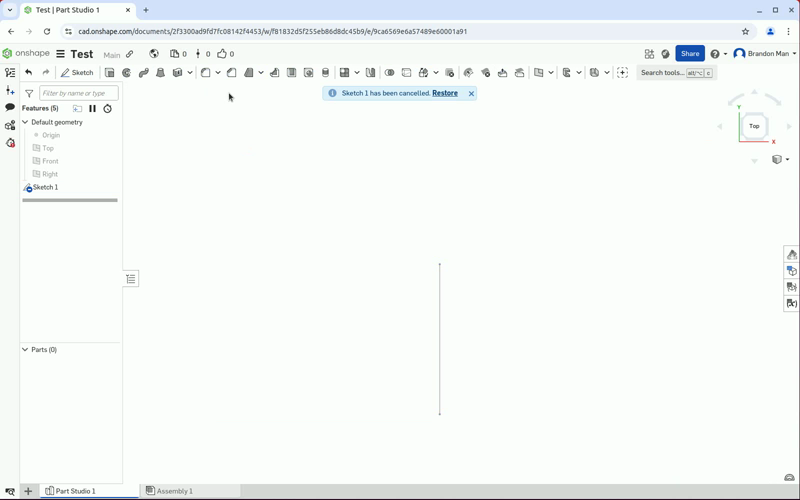
key(shift+h)
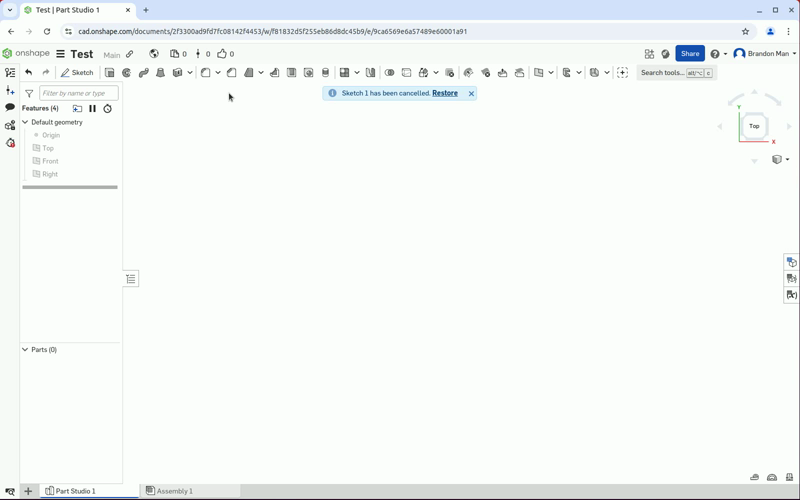
mouse_move(73, 352)
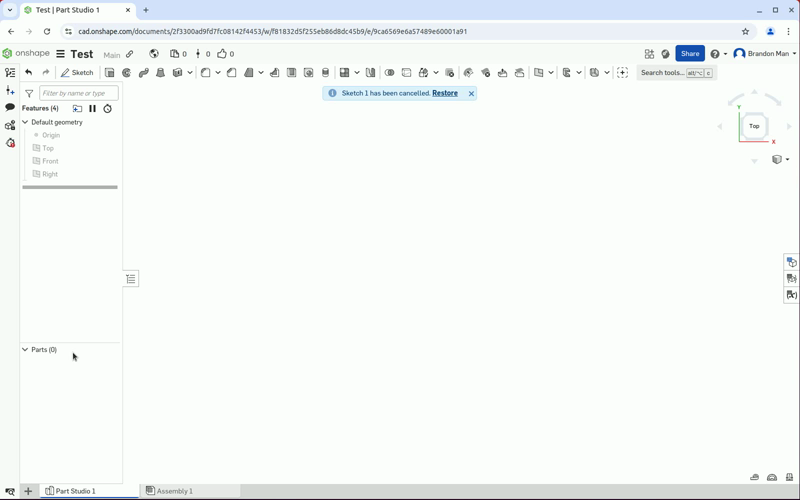
key(y)
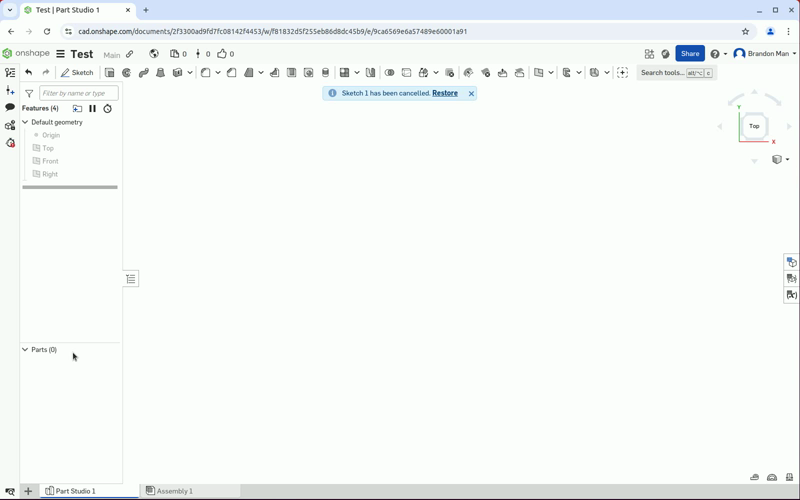
key(shift+p)
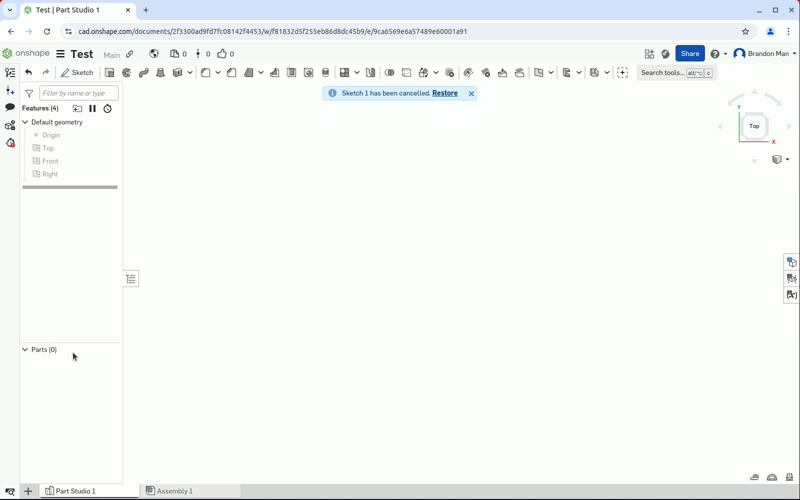
key(space)
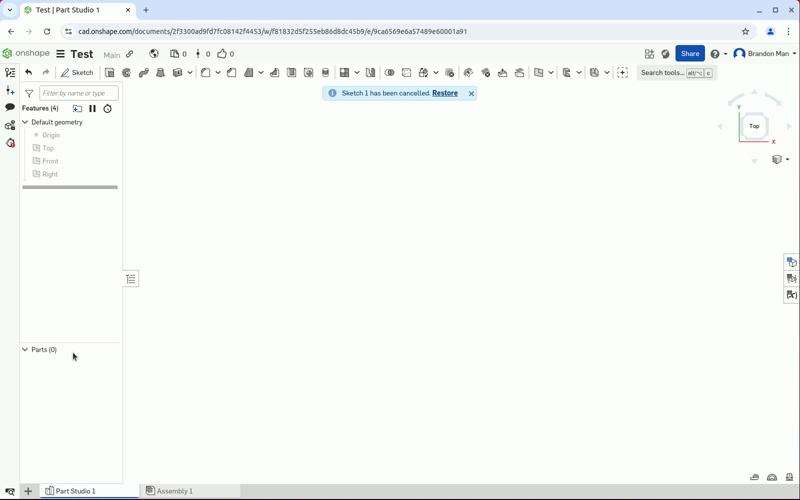
key_down(shift)
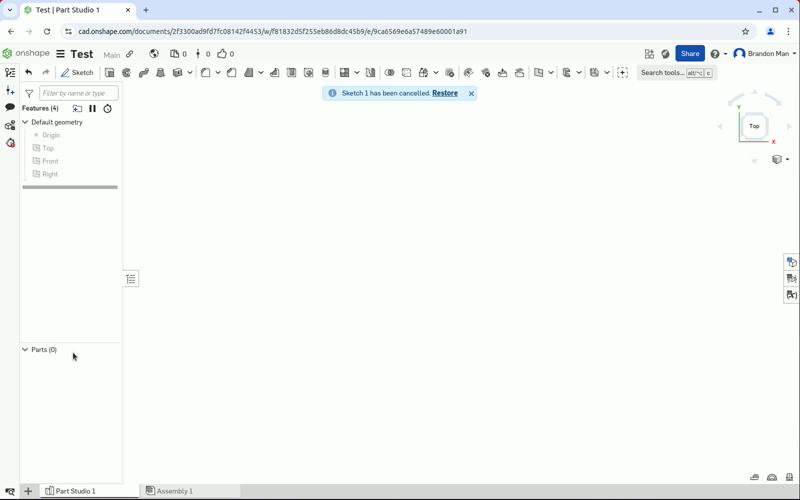
key(up)
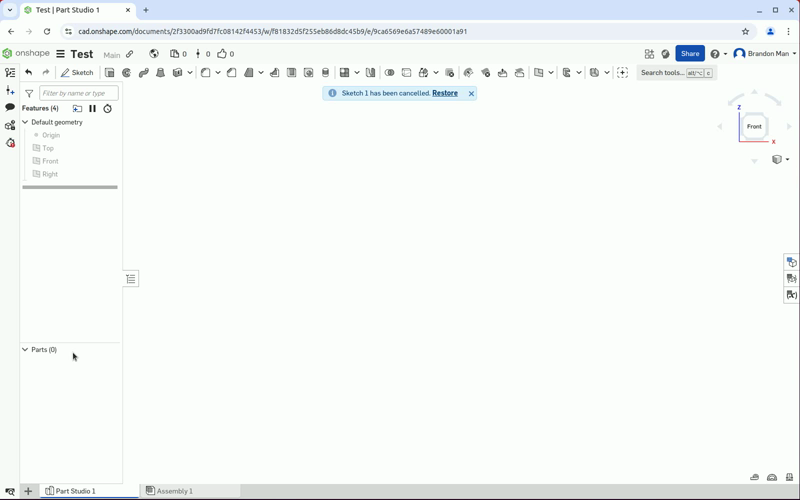
key_up(shift)
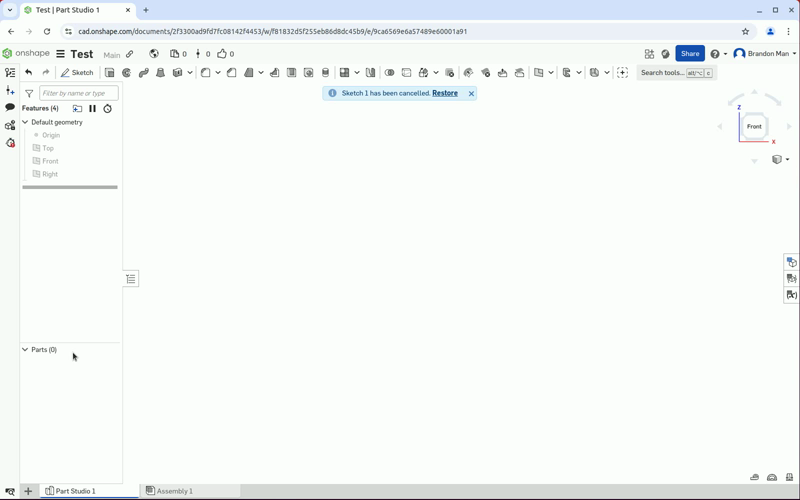
mouse_move(73, 352)
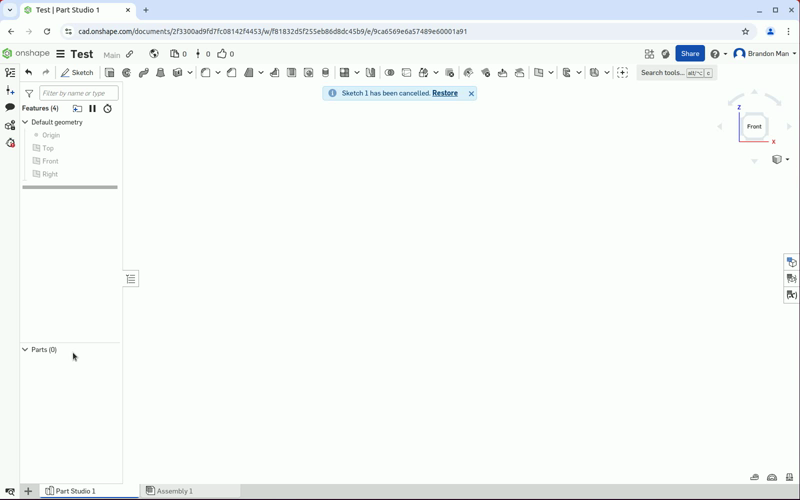
key(shift+y)
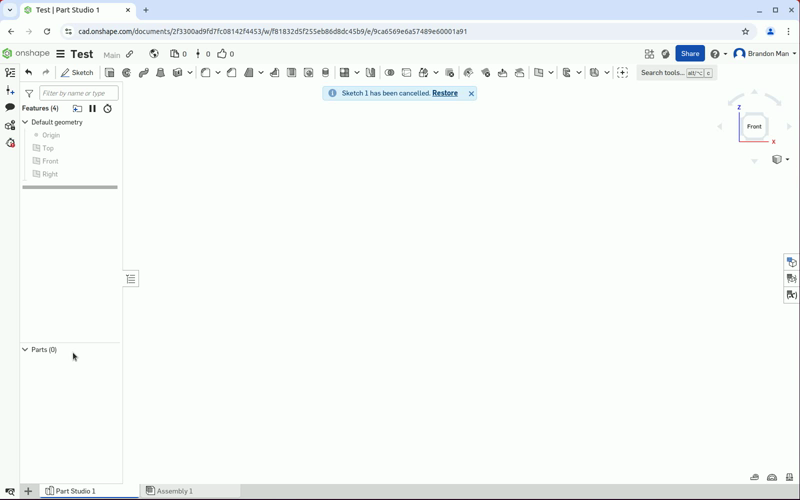
key(shift+s)
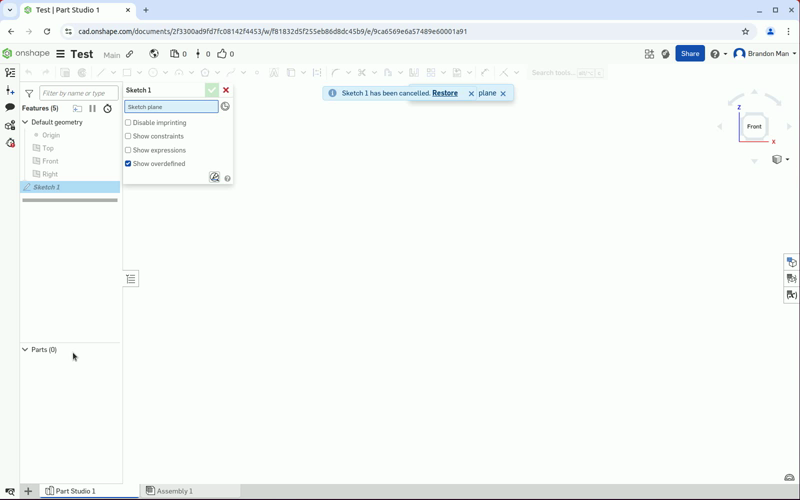
mouse_move(73, 163)
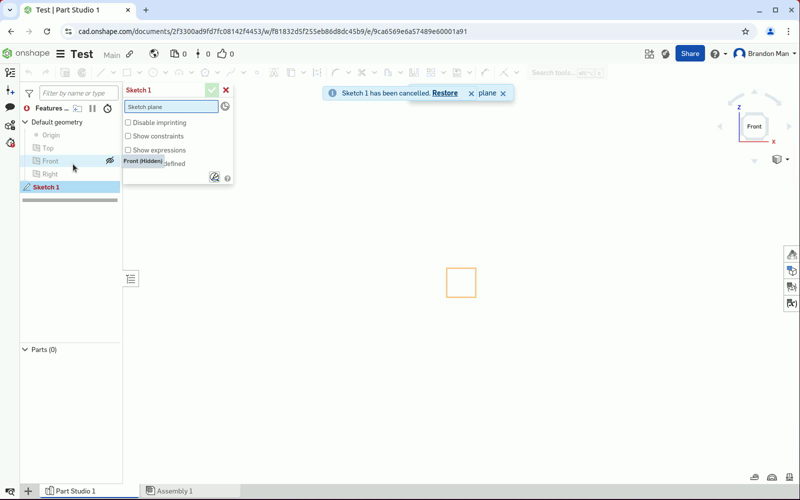
click(73, 163)
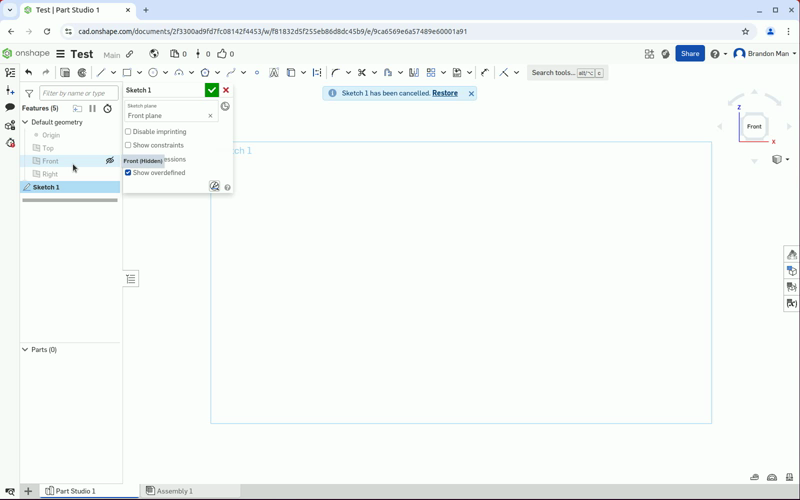
mouse_move(73, 352)
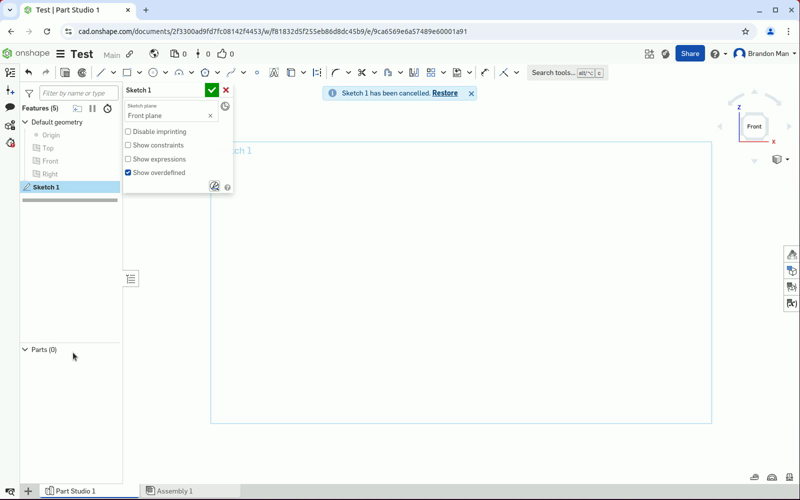
key(y)
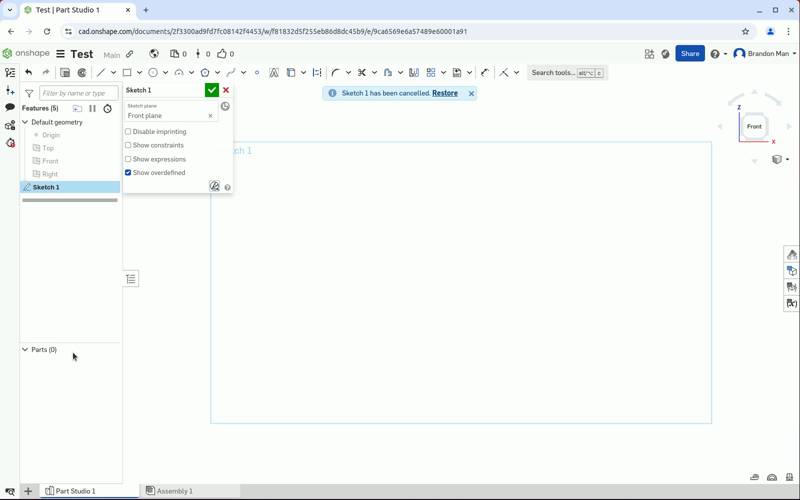
key(c)
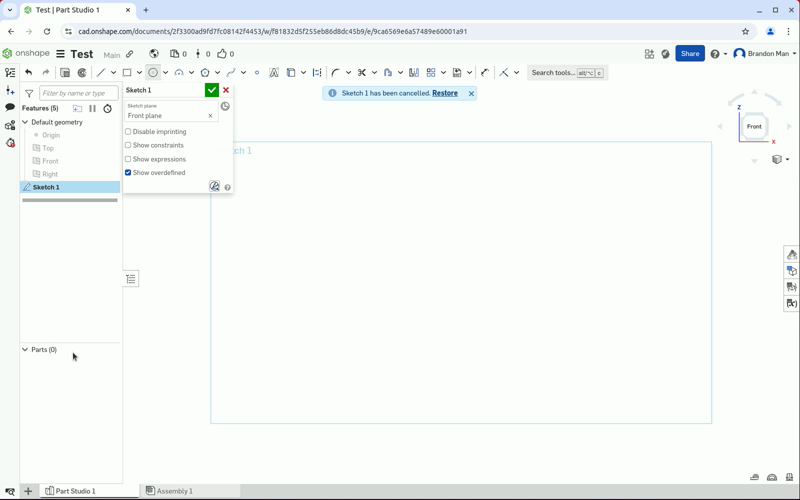
key_down(shift)
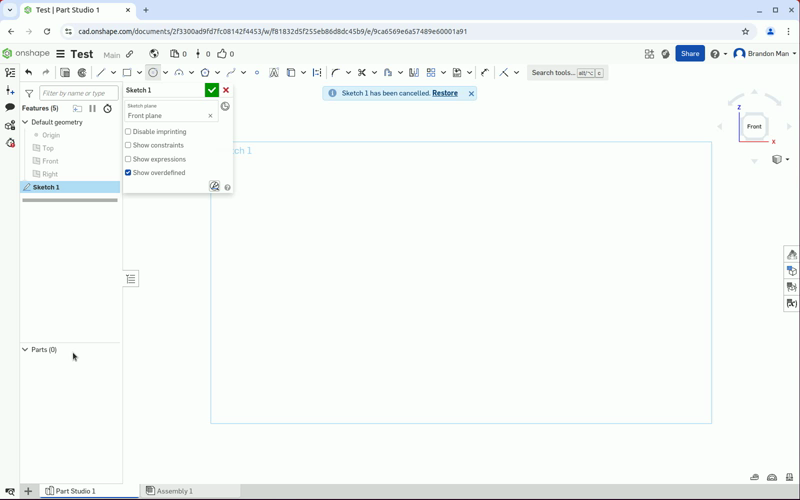
mouse_move(461, 282)
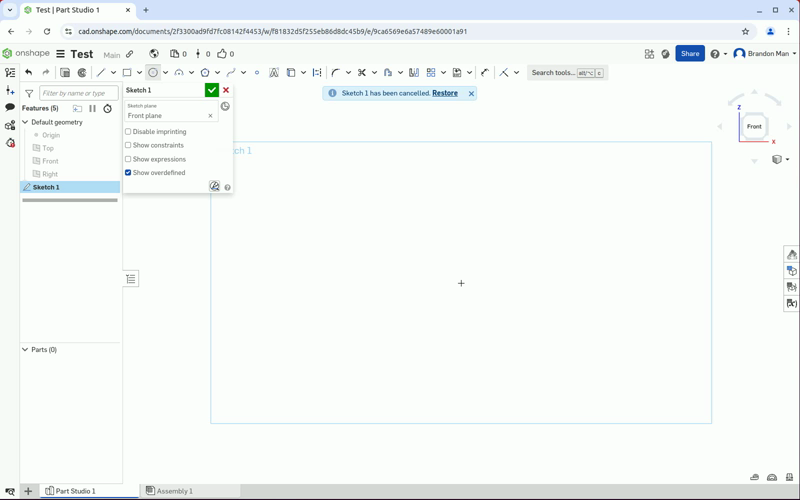
click(461, 282)
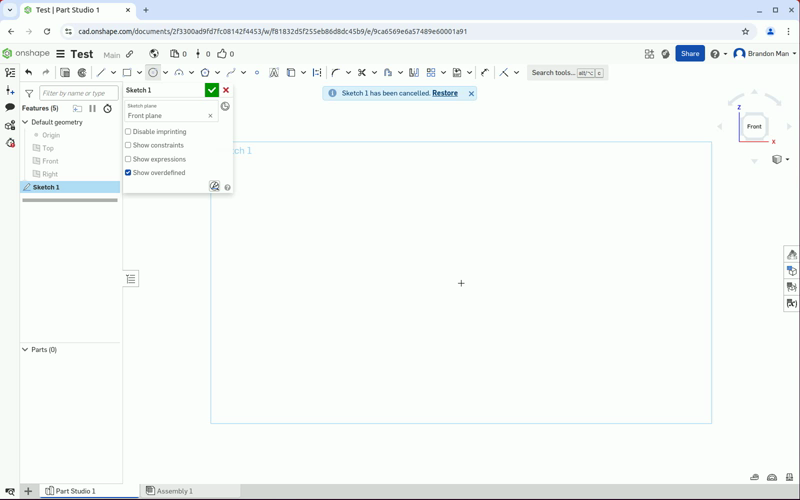
key_up(shift)
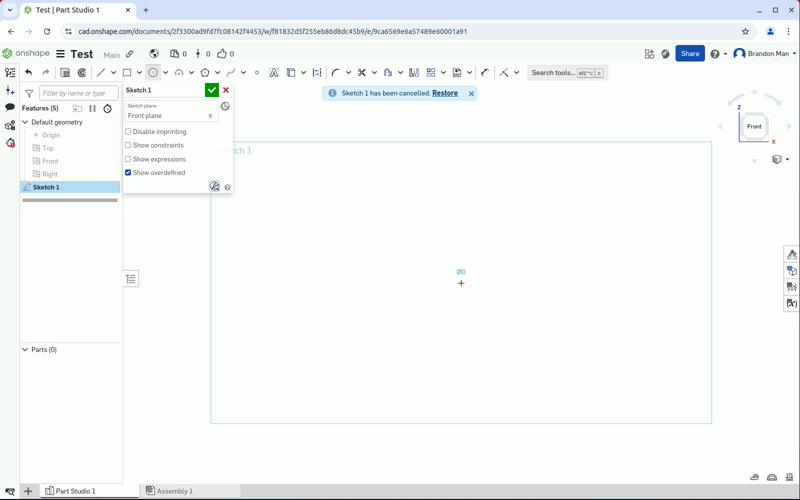
mouse_move(497, 282)
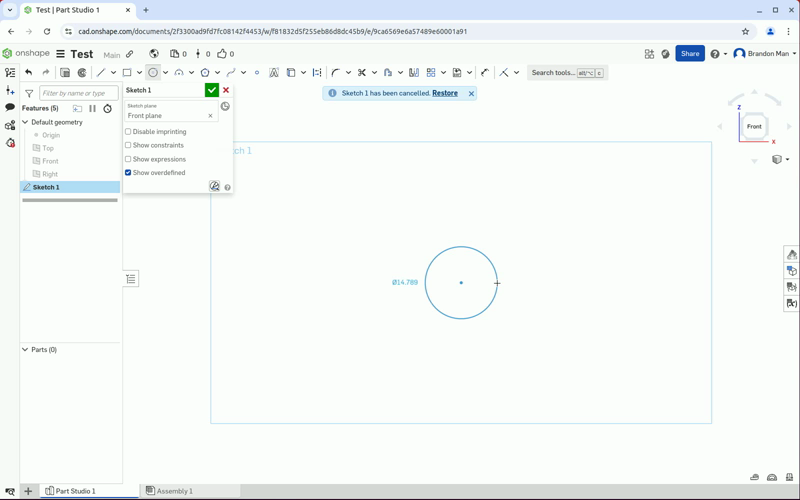
click(497, 282)
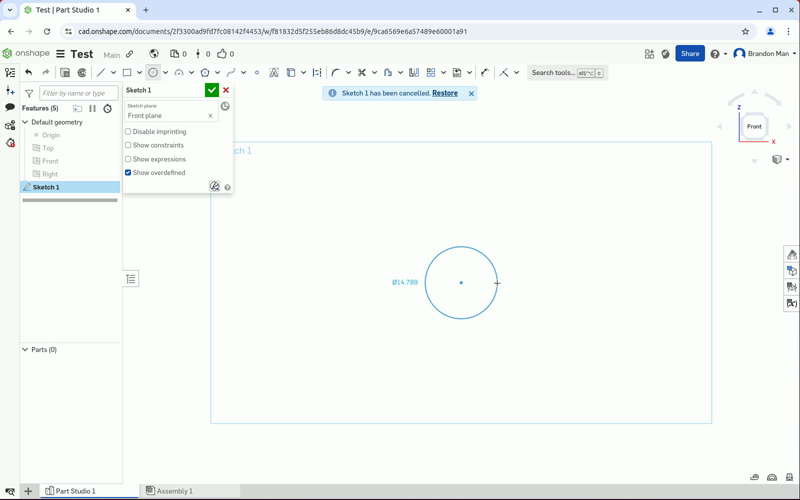
key(esc)
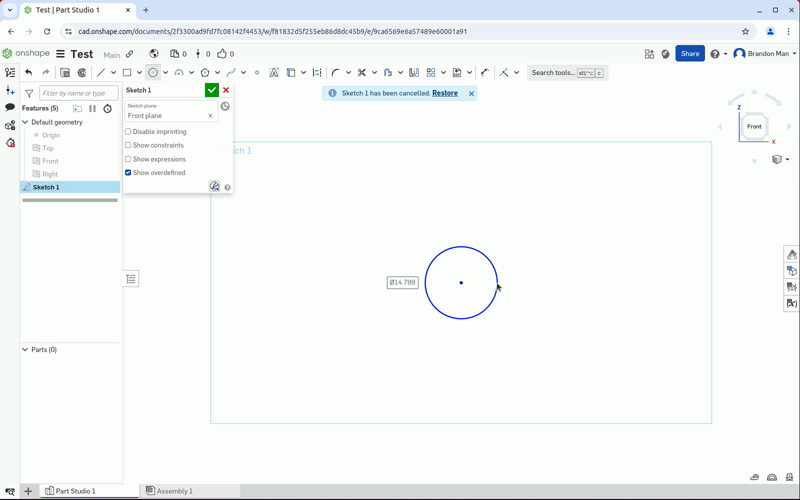
key(c)
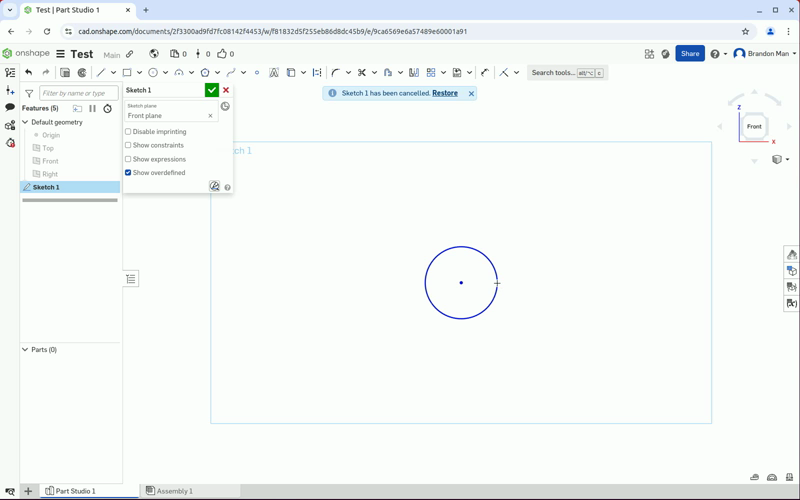
key_down(shift)
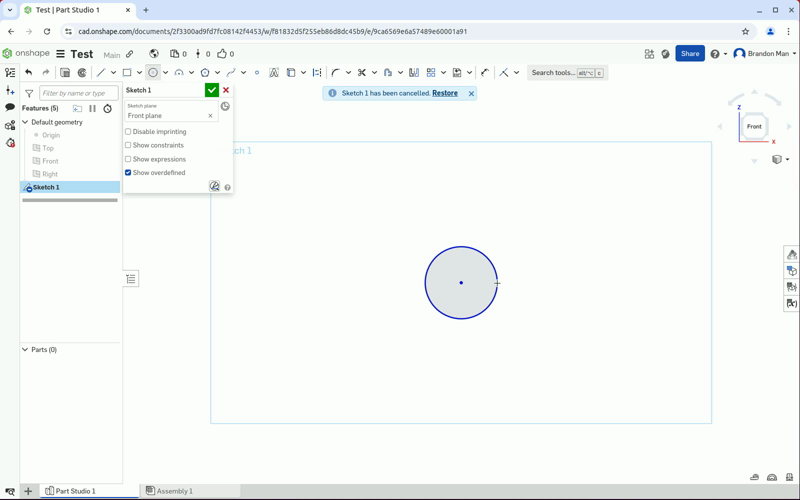
mouse_move(461, 282)
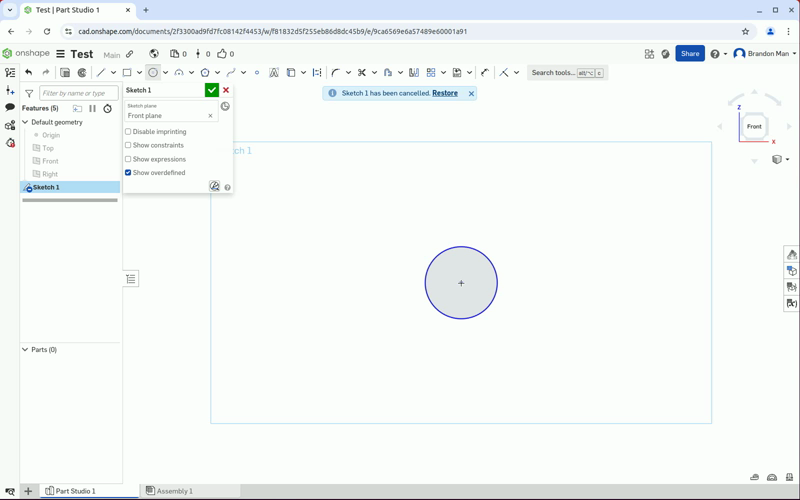
click(461, 282)
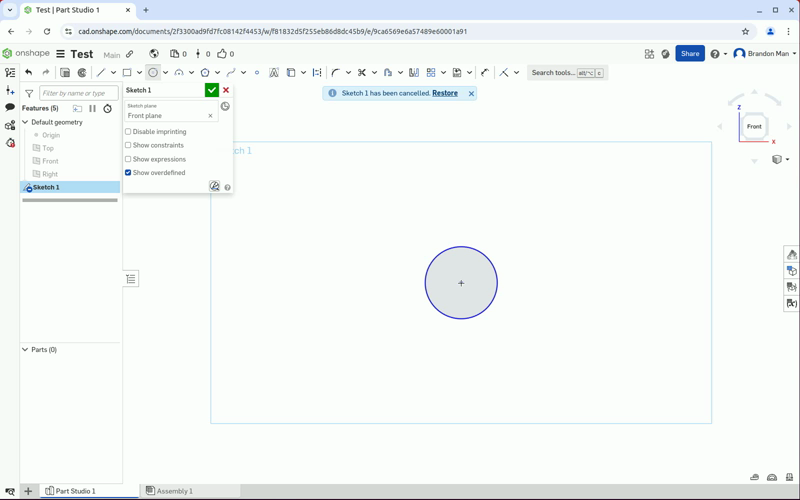
key_up(shift)
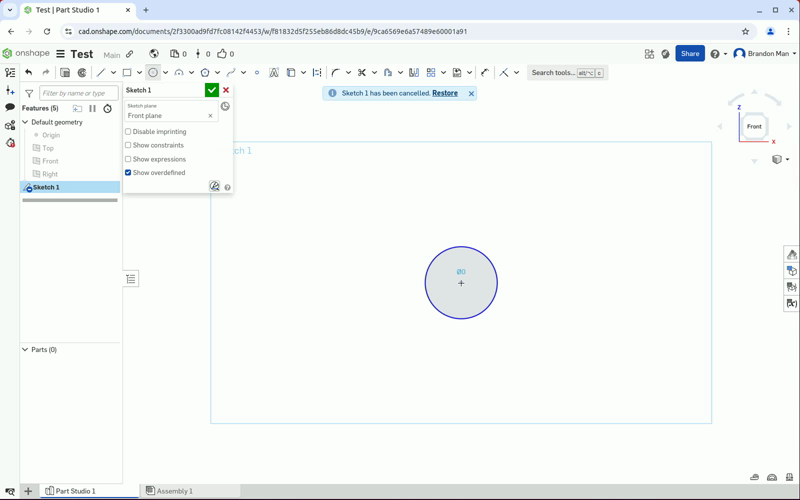
mouse_move(479, 282)
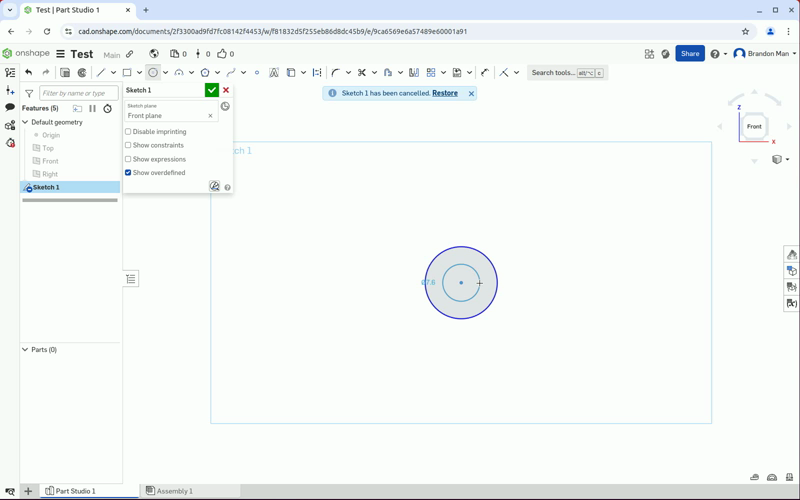
click(479, 282)
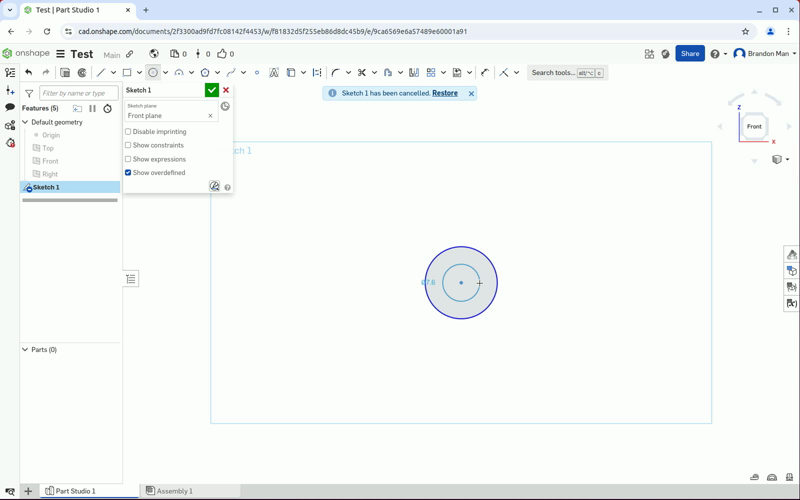
key(esc)
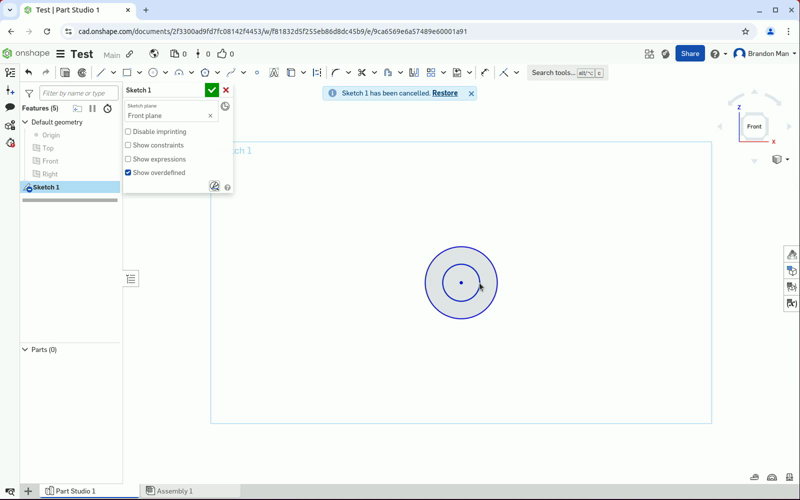
mouse_move(462, 259)
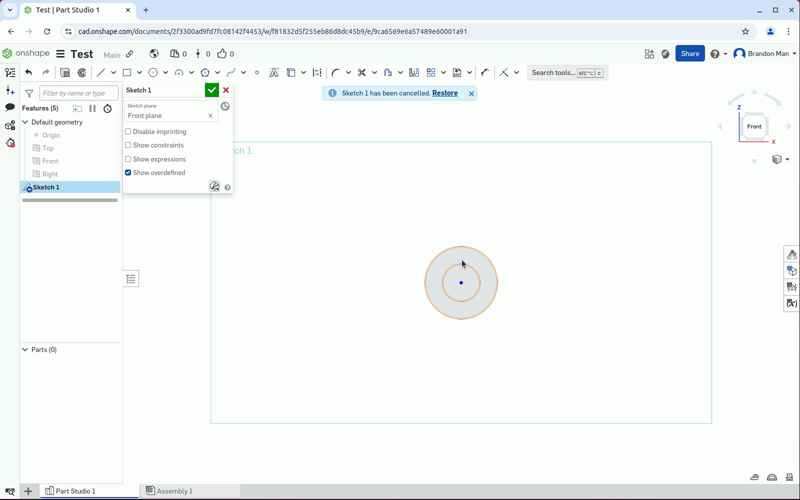
click(462, 259)
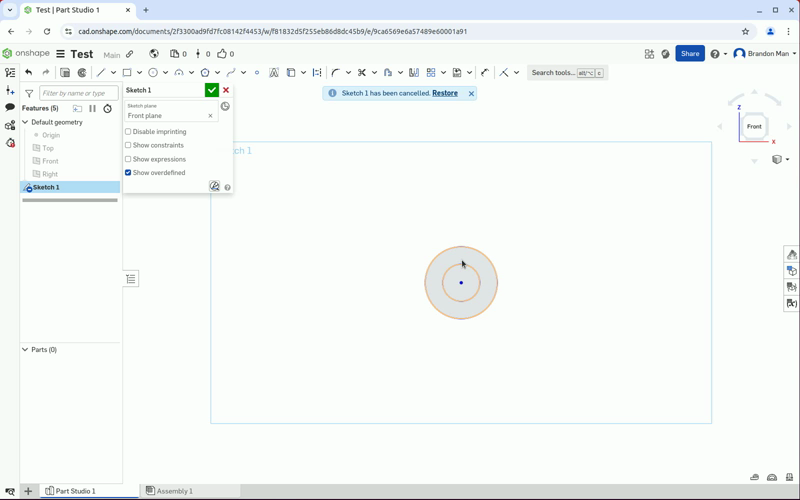
mouse_move(73, 352)
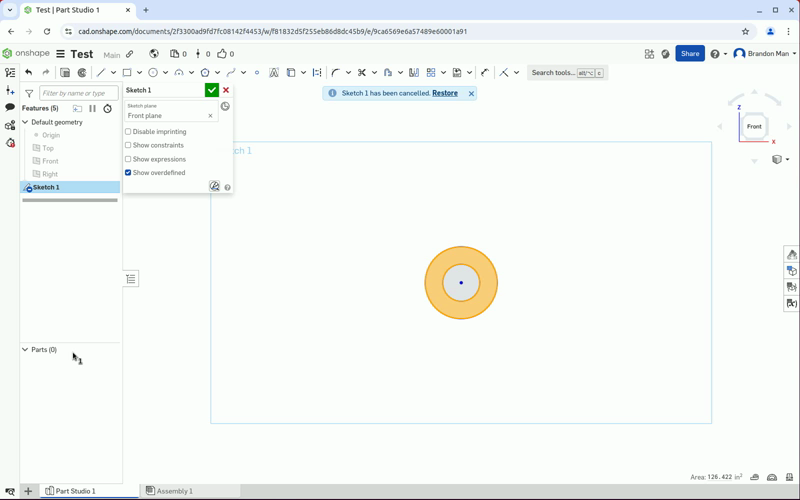
key(shift+y)
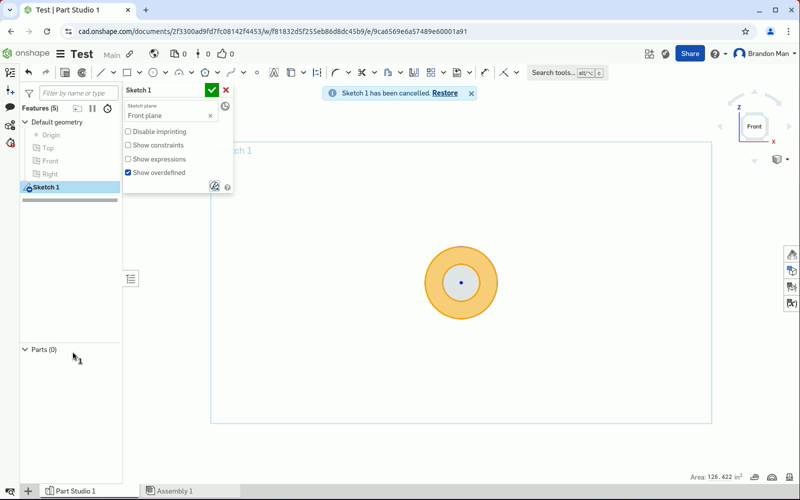
key(shift+e)
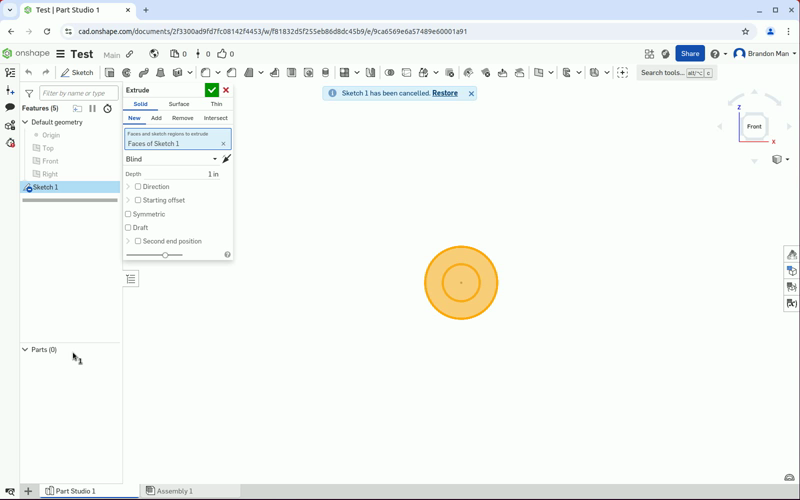
mouse_move(143, 106)
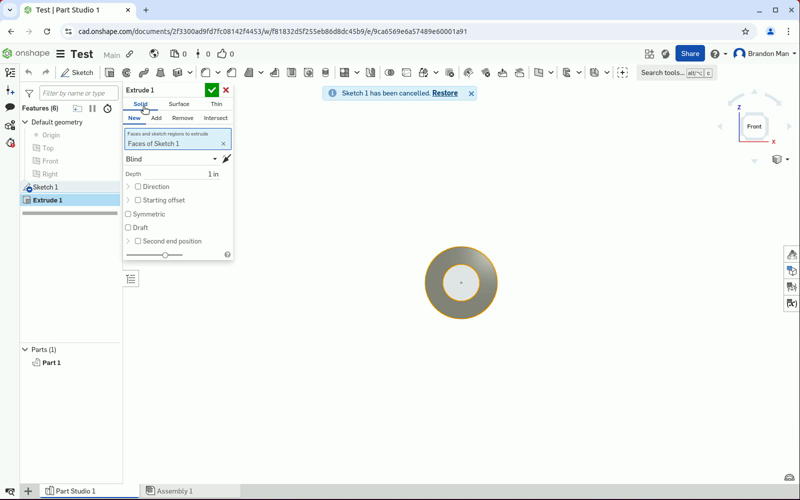
click(143, 106)
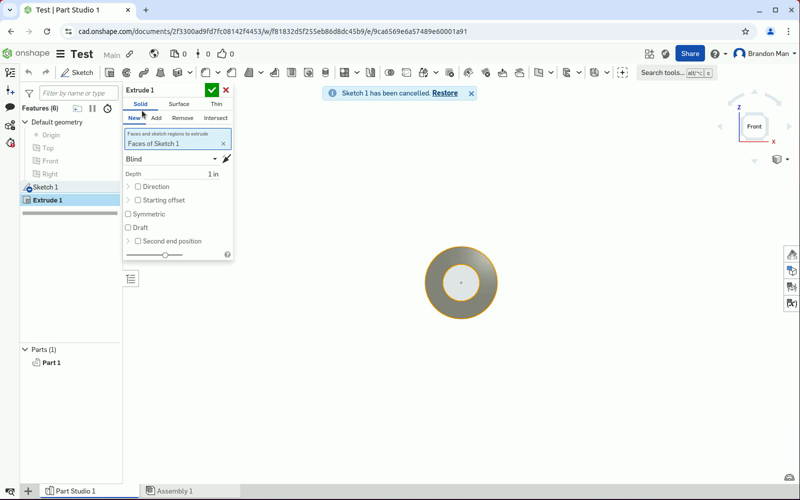
mouse_move(137, 120)
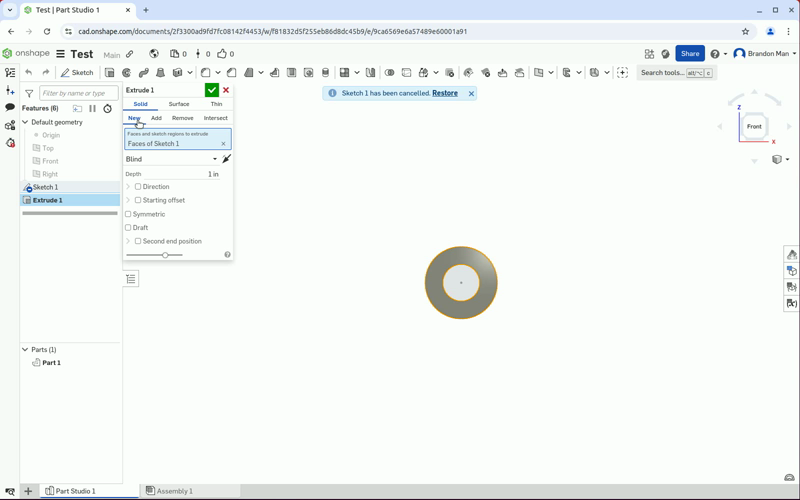
click(137, 120)
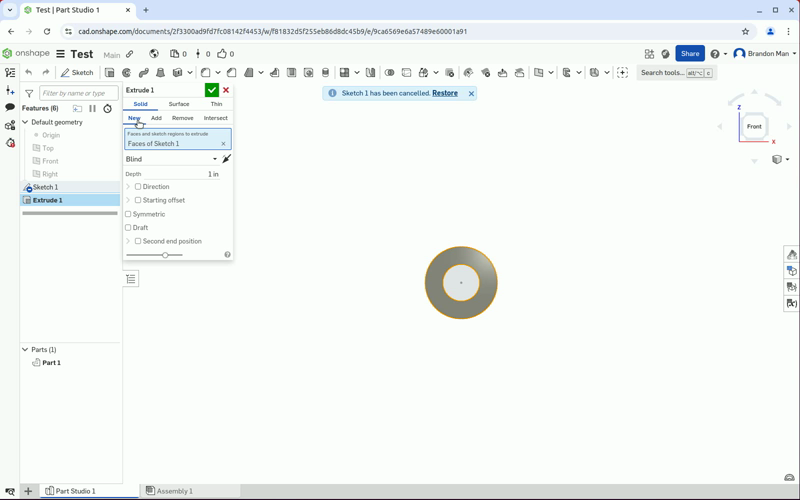
key(tab, 4)
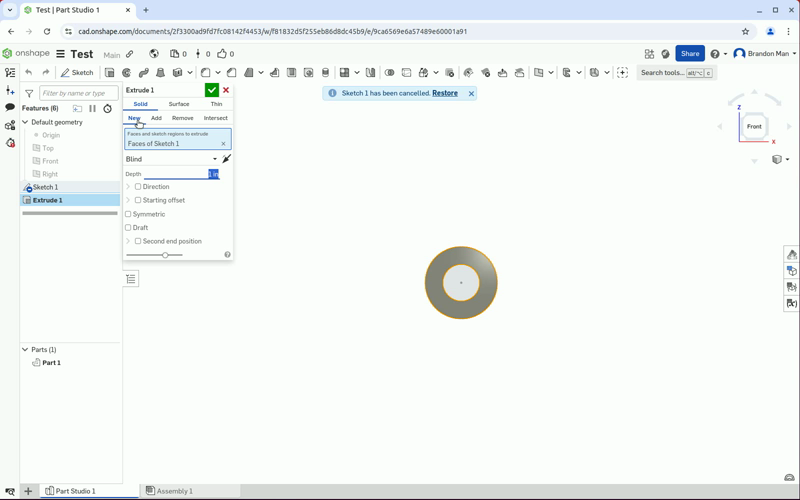
text(3.129)
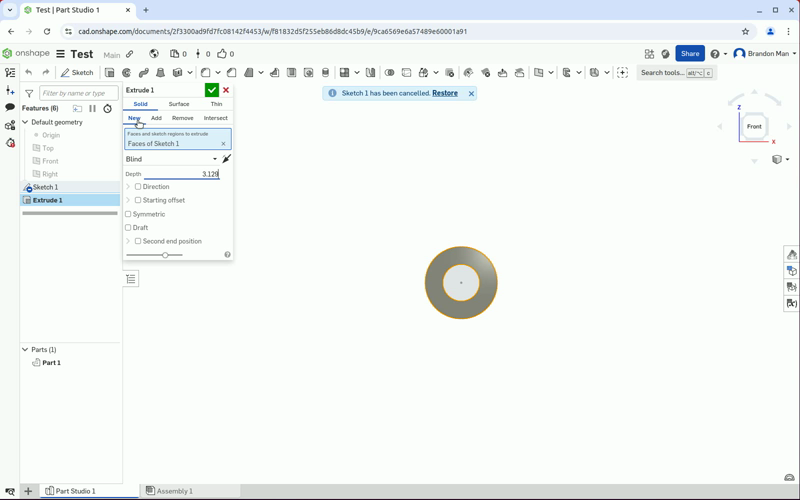
key(enter)
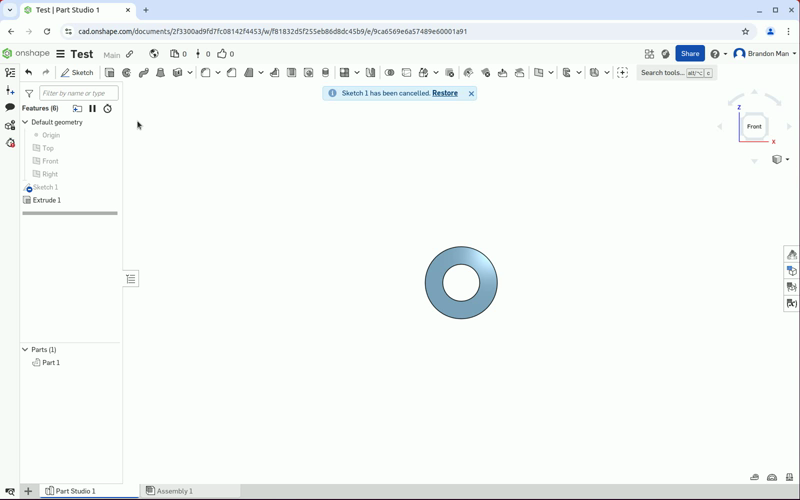
key(shift+h)
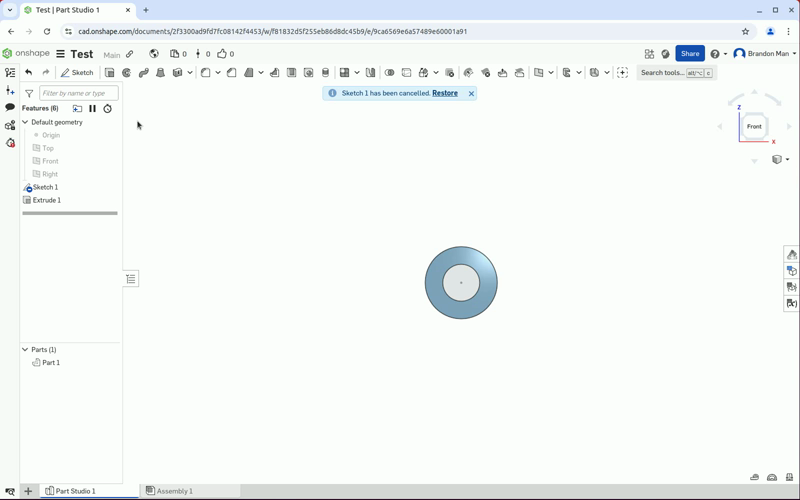
key(shift+h)
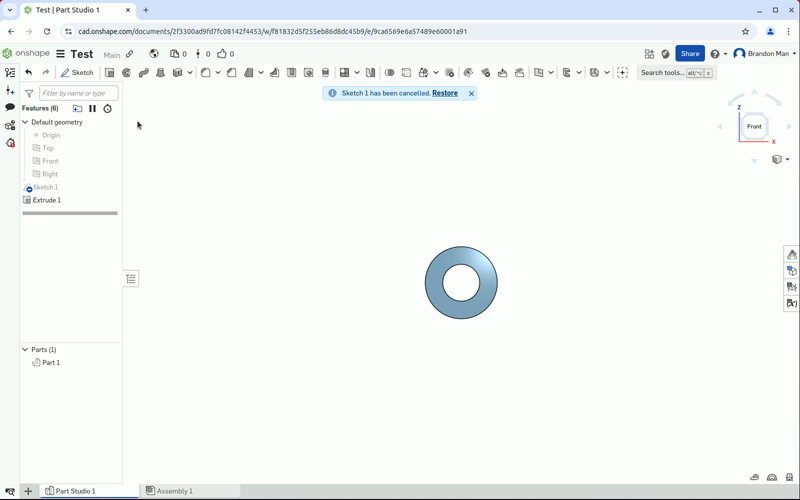
mouse_move(73, 189)
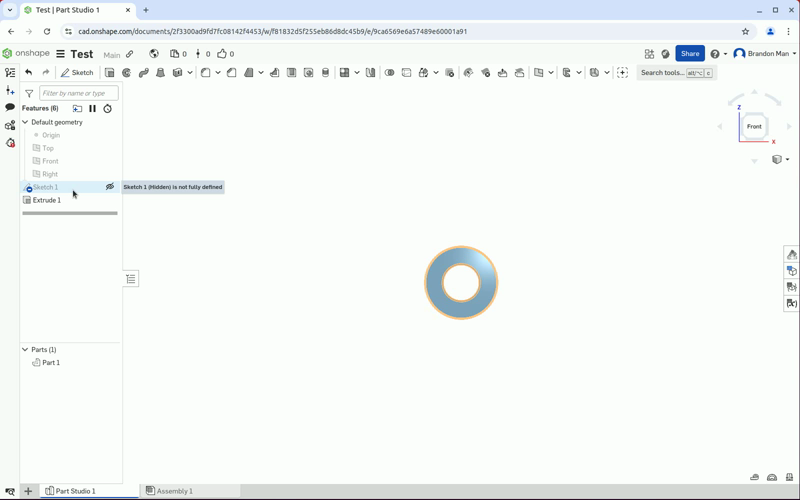
click(73, 189)
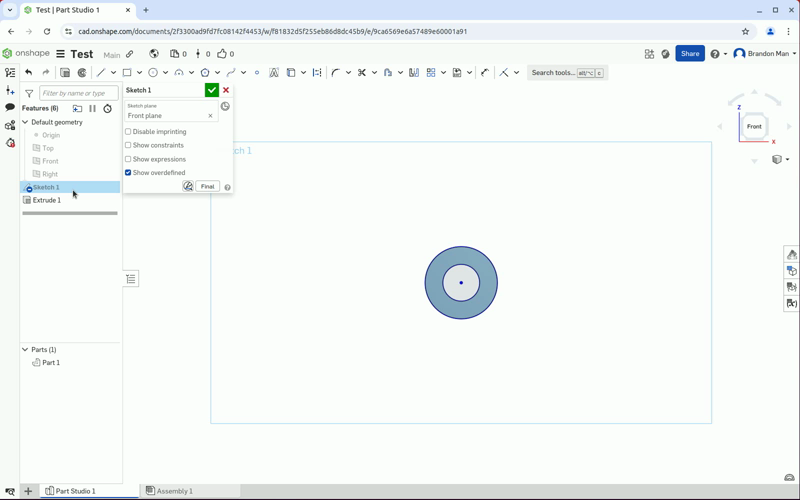
mouse_move(229, 92)
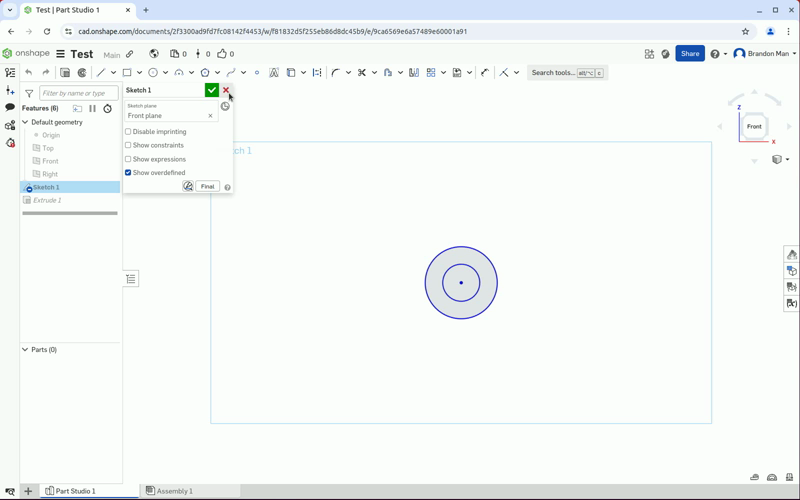
click(229, 92)
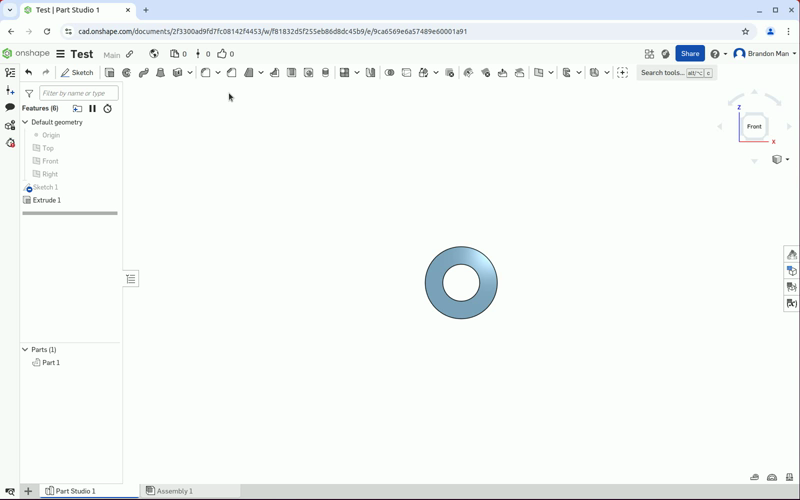
mouse_move(541, 75)
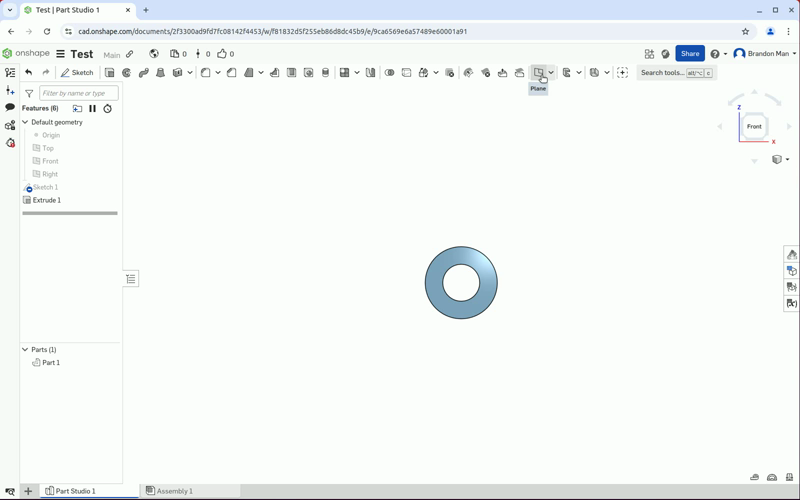
click(541, 75)
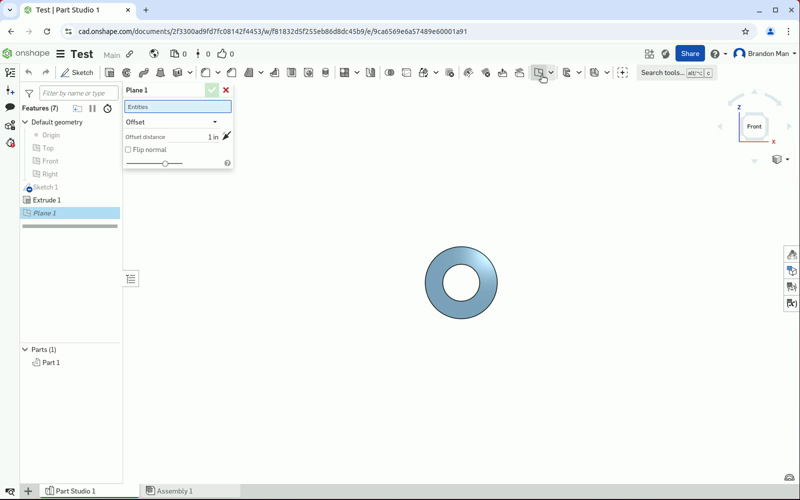
mouse_move(73, 163)
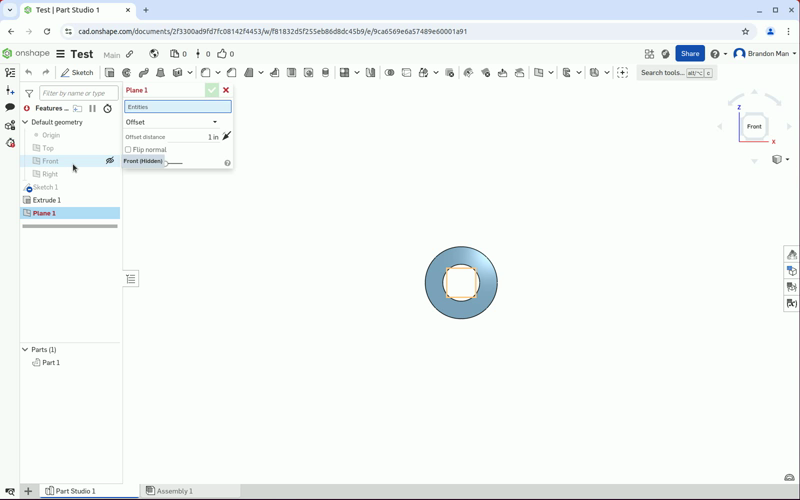
click(73, 163)
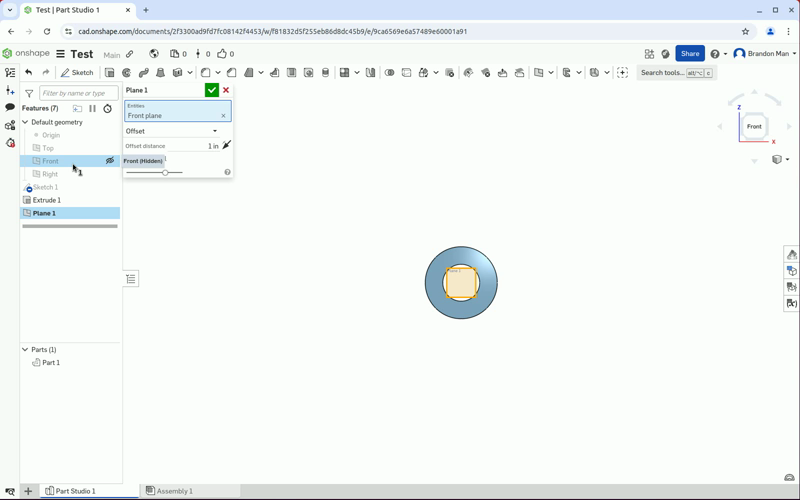
key(tab, 2)
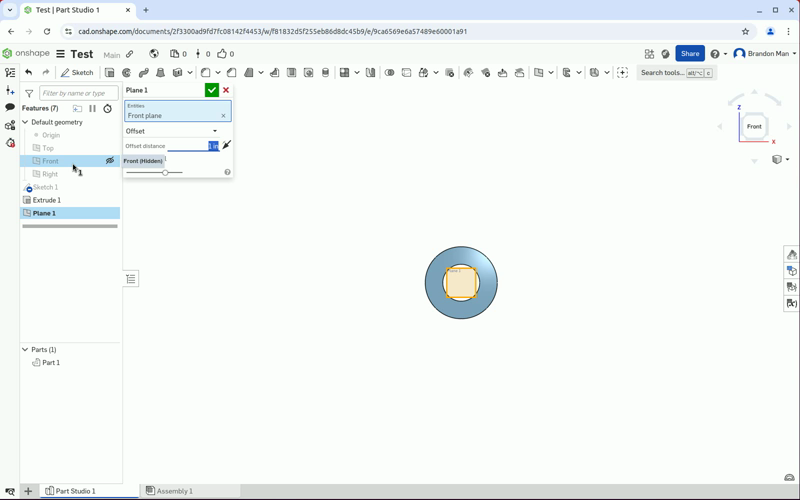
text(3.143)
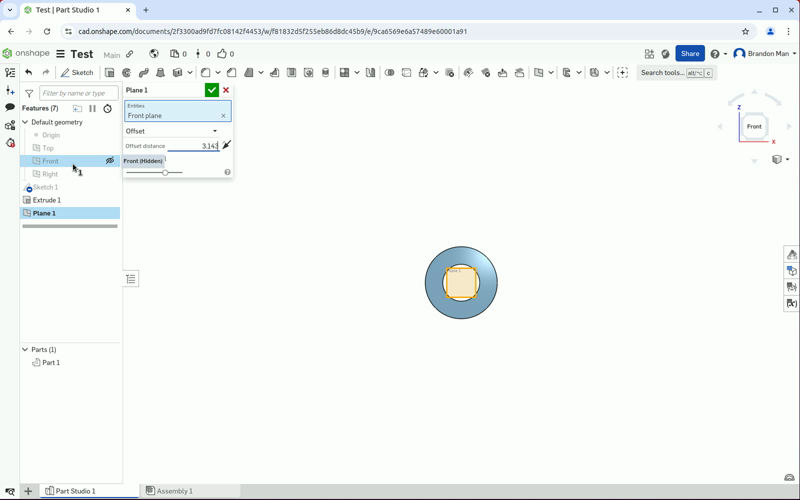
key(enter, 2)
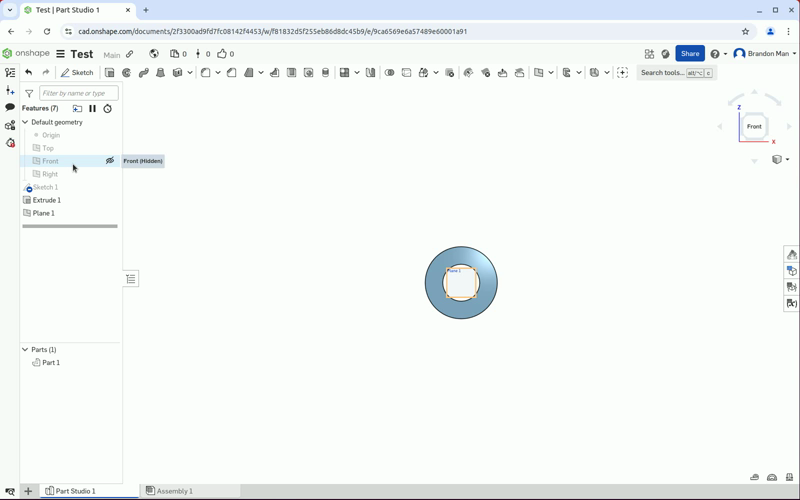
key(shift+s)
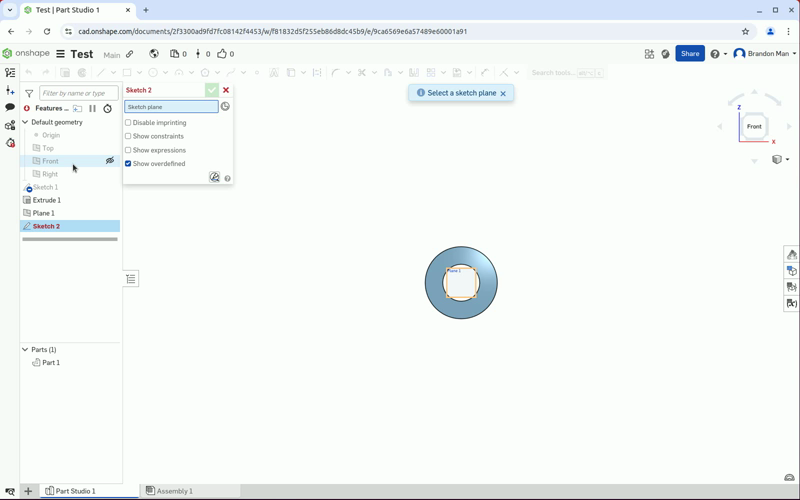
mouse_move(73, 215)
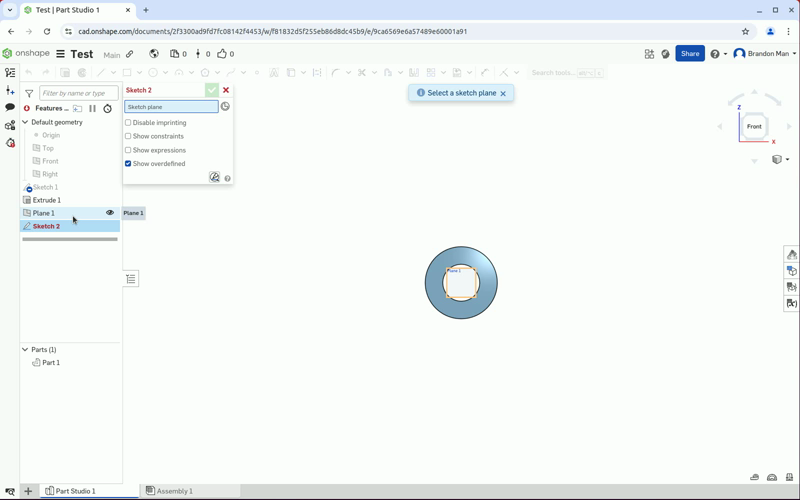
click(73, 215)
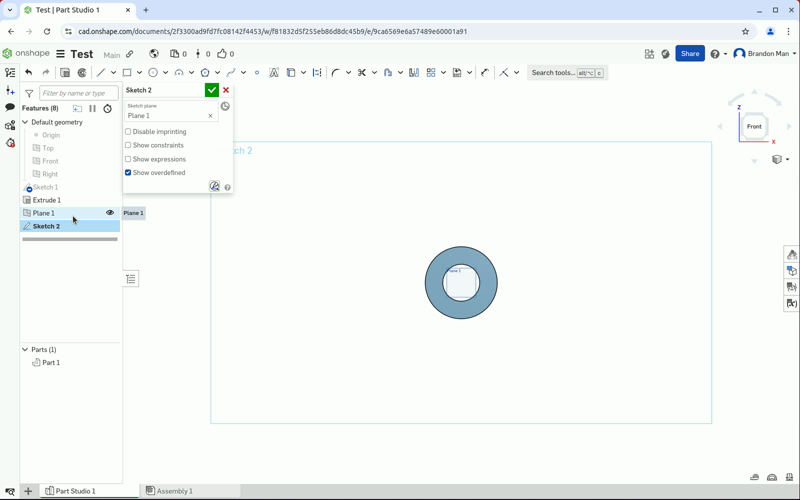
mouse_move(73, 352)
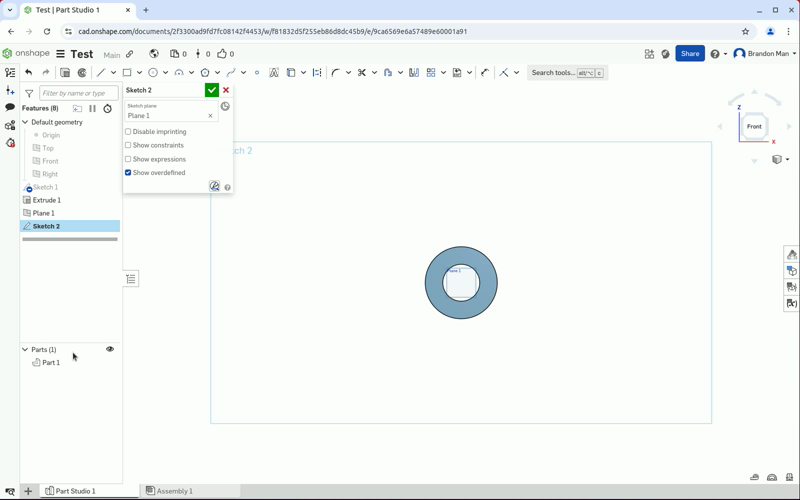
key(y)
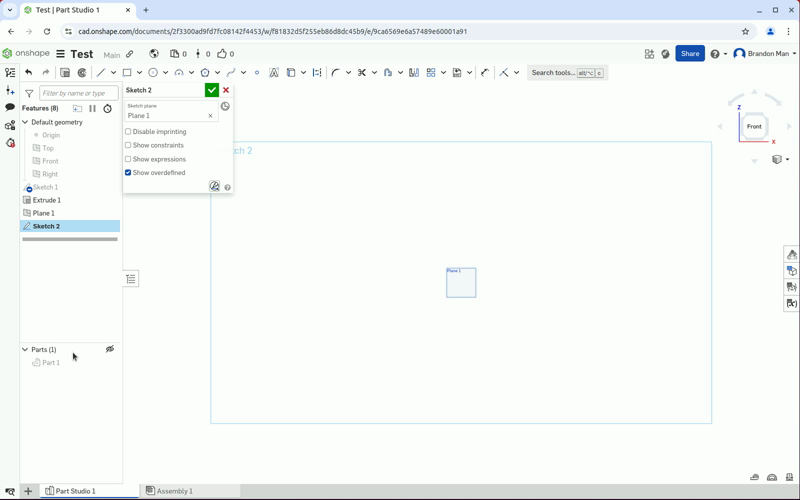
key(c)
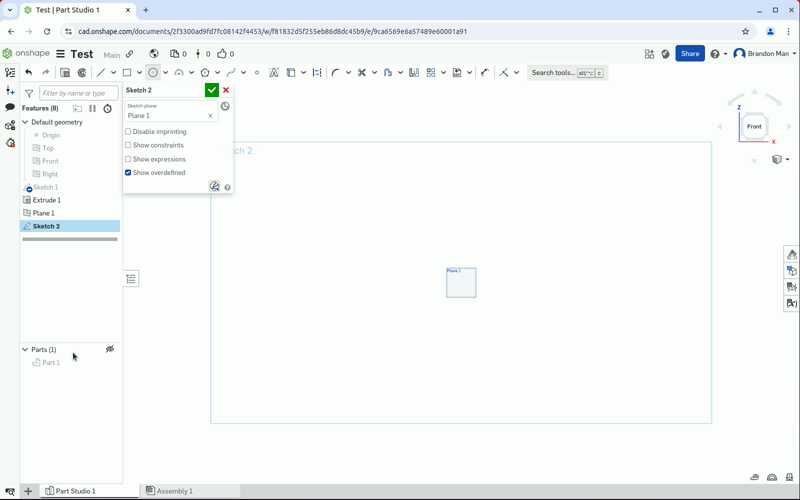
key_down(shift)
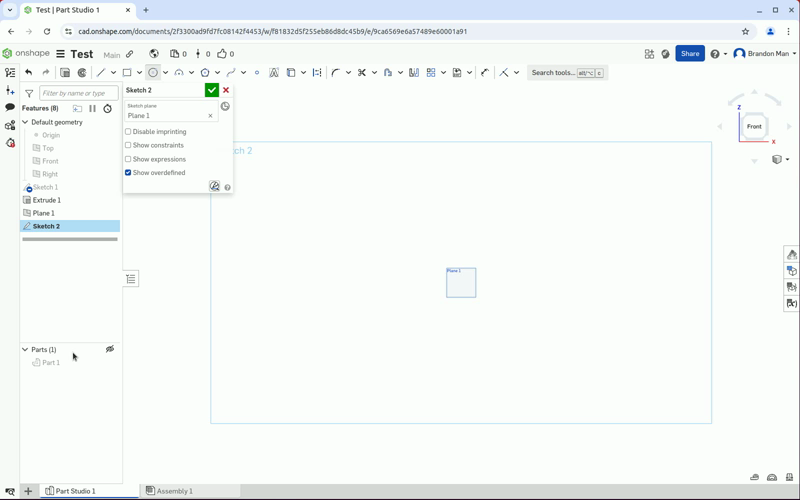
mouse_move(461, 282)
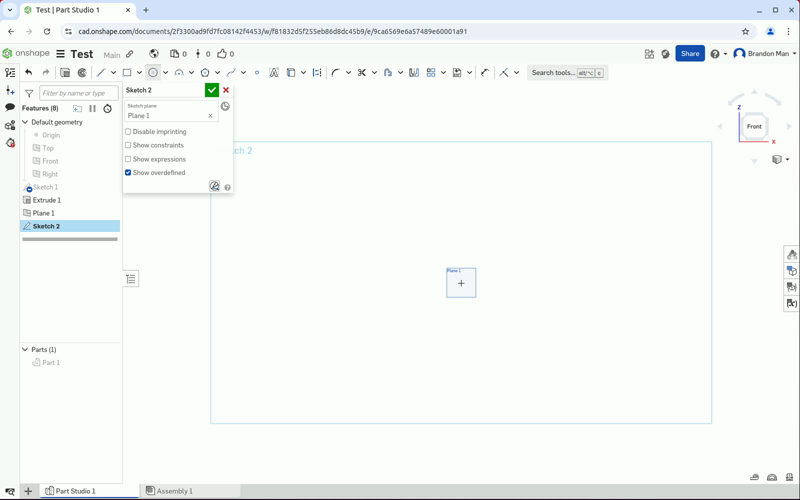
click(461, 282)
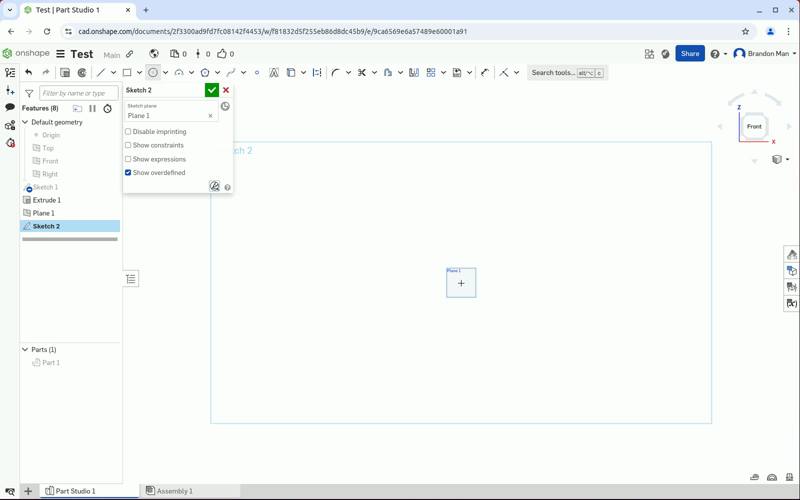
key_up(shift)
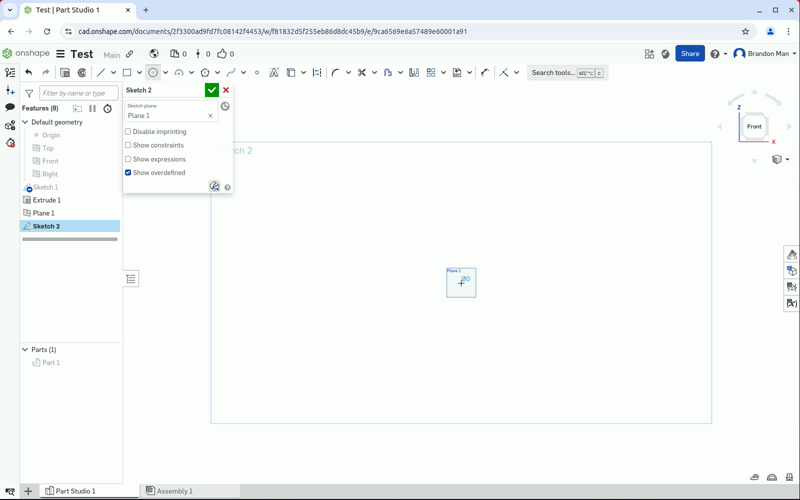
mouse_move(494, 282)
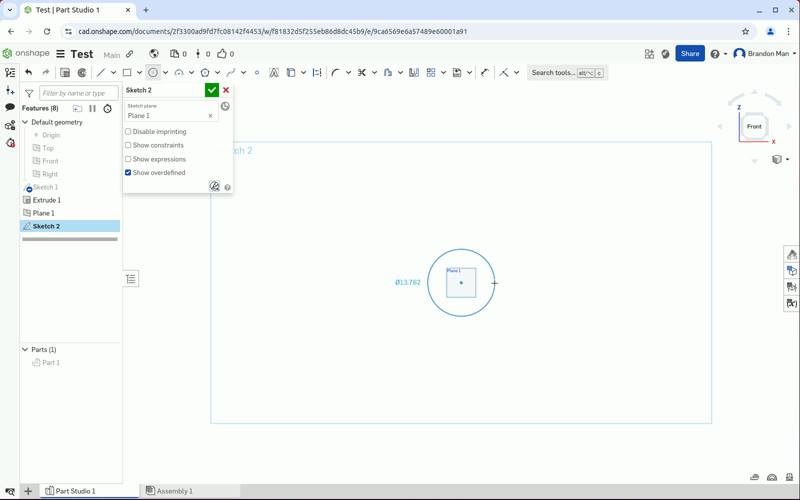
click(494, 282)
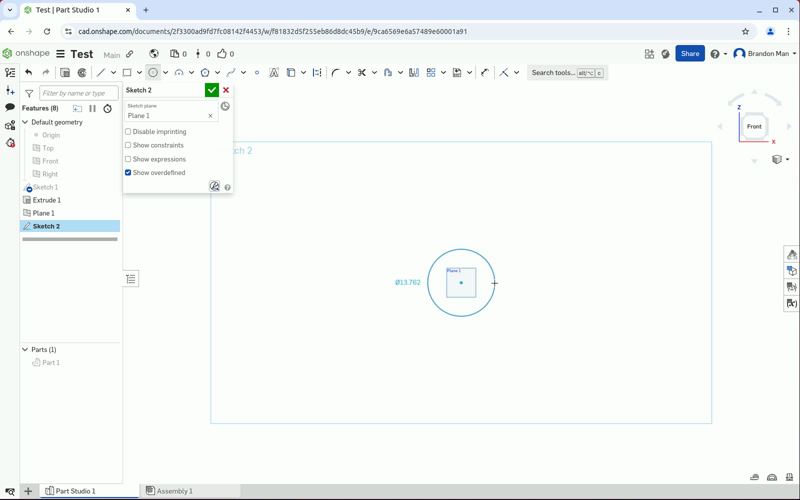
key(esc)
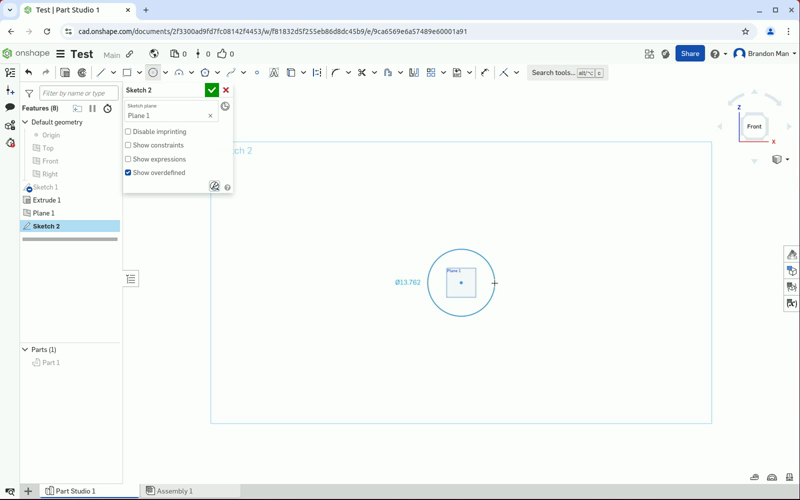
key(c)
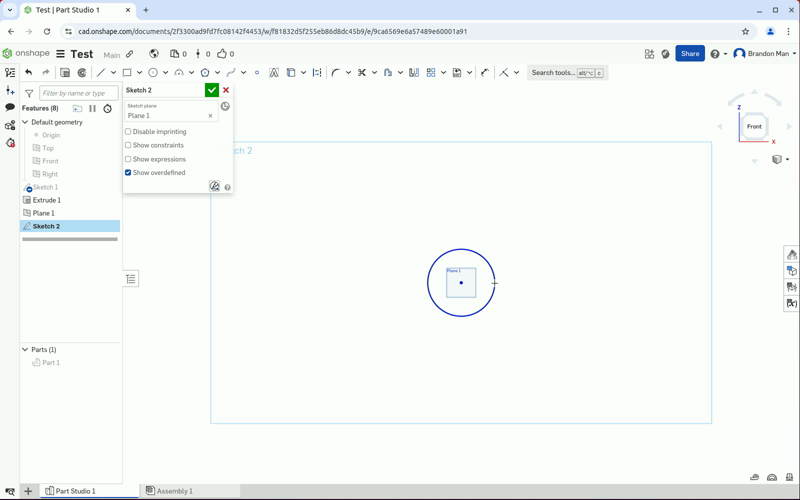
key_down(shift)
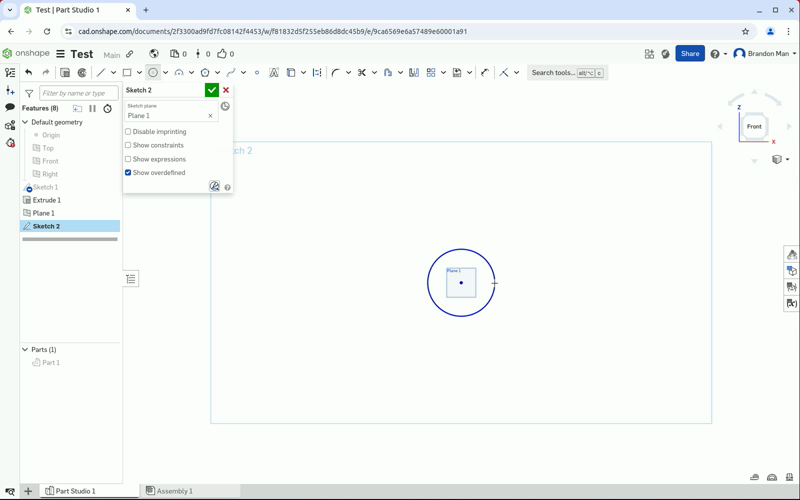
mouse_move(461, 282)
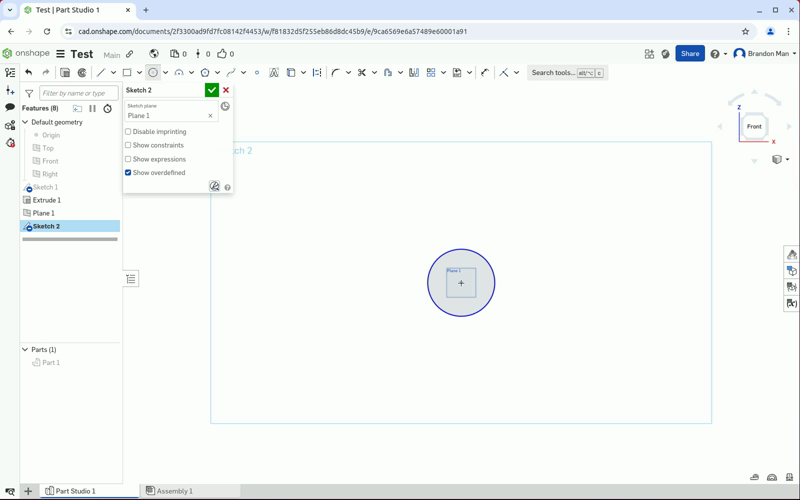
click(461, 282)
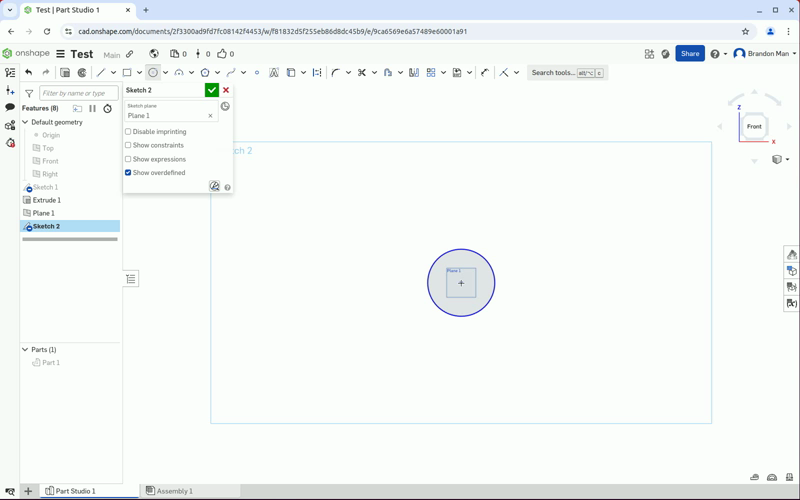
key_up(shift)
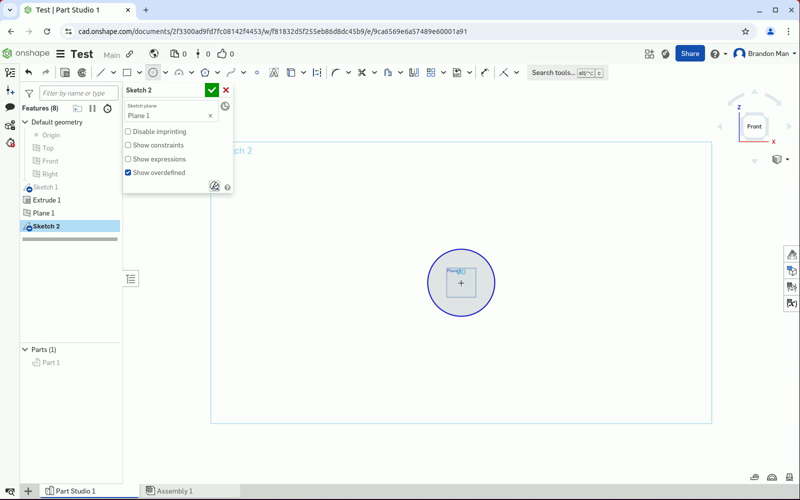
mouse_move(480, 282)
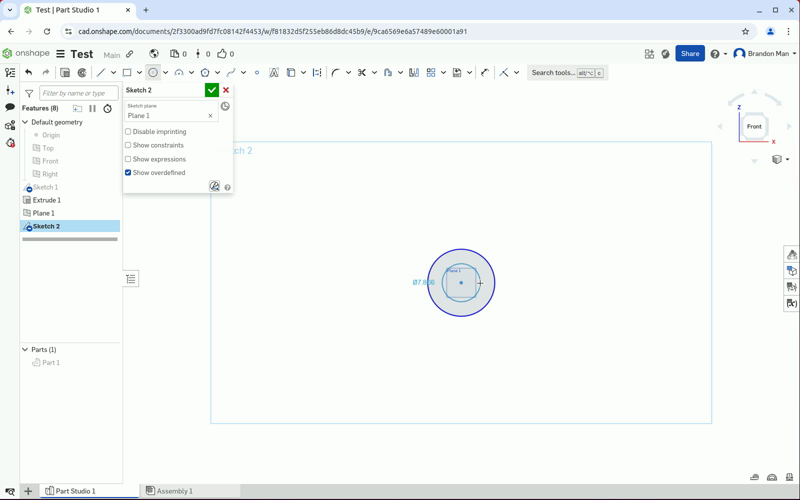
click(480, 282)
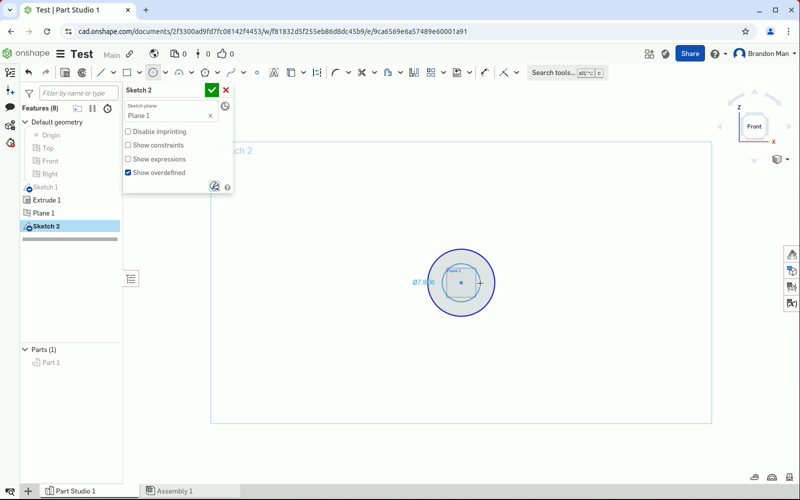
key(esc)
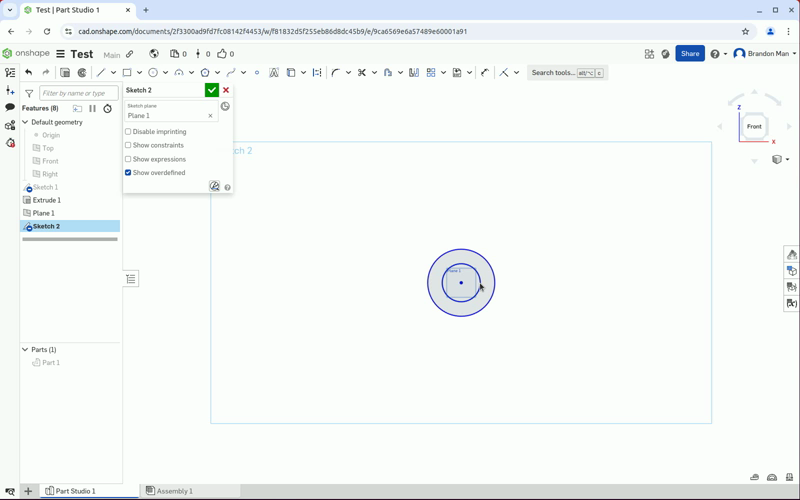
mouse_move(451, 256)
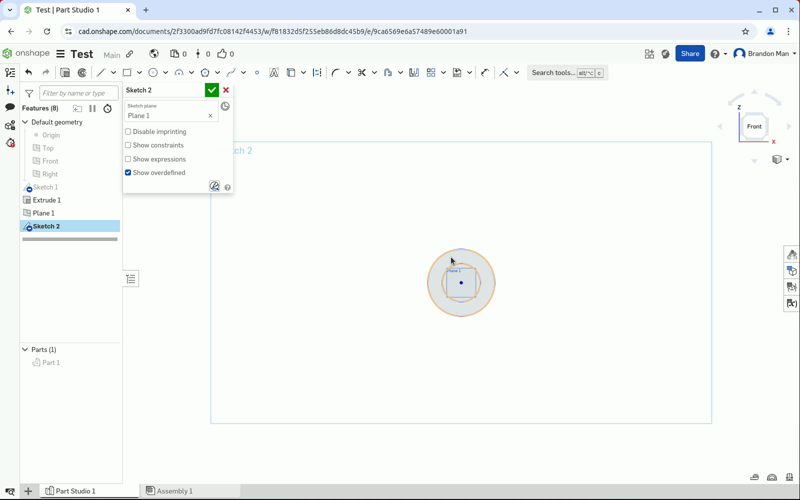
click(451, 256)
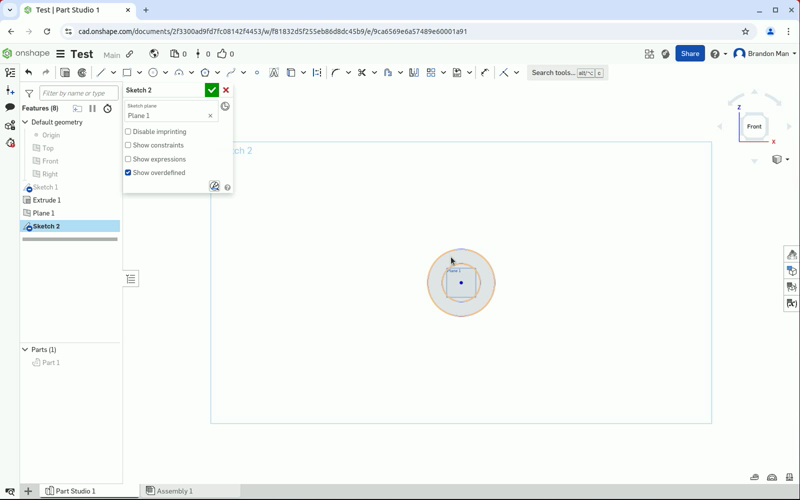
mouse_move(73, 352)
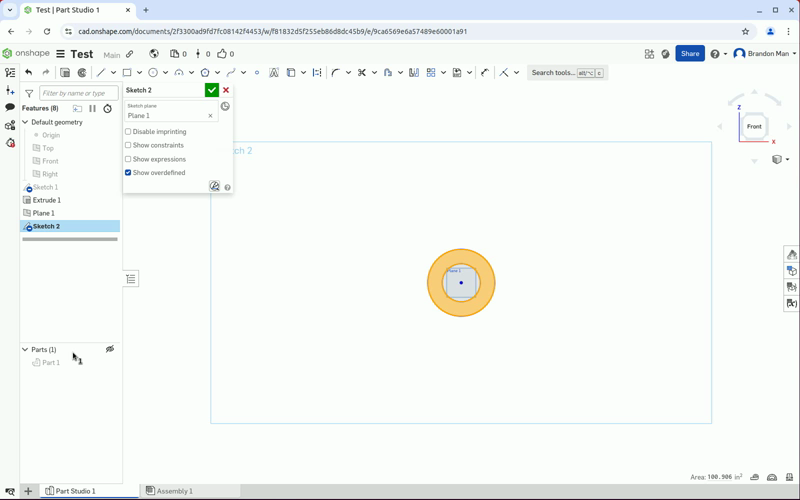
key(shift+y)
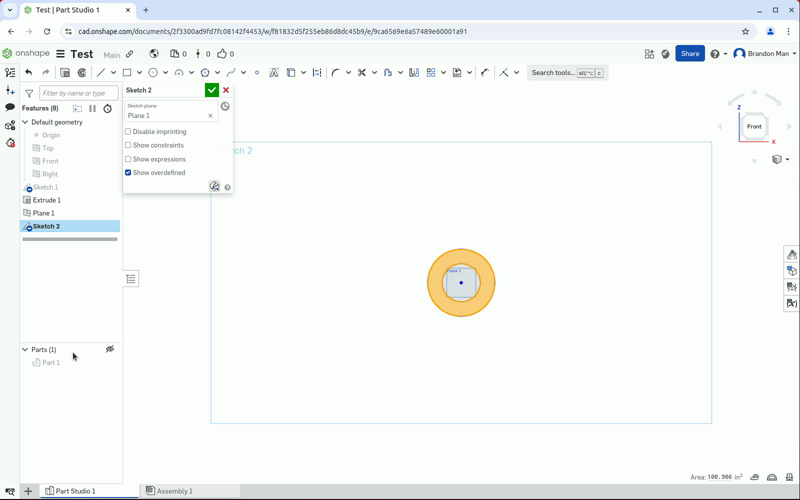
key(shift+e)
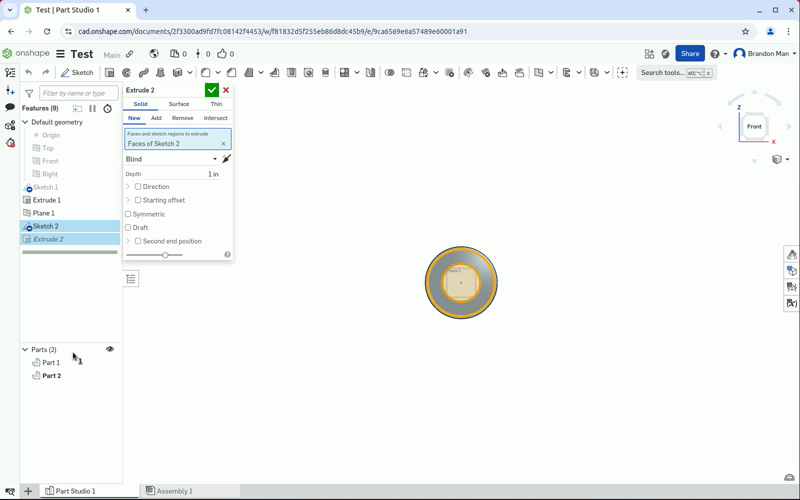
mouse_move(143, 106)
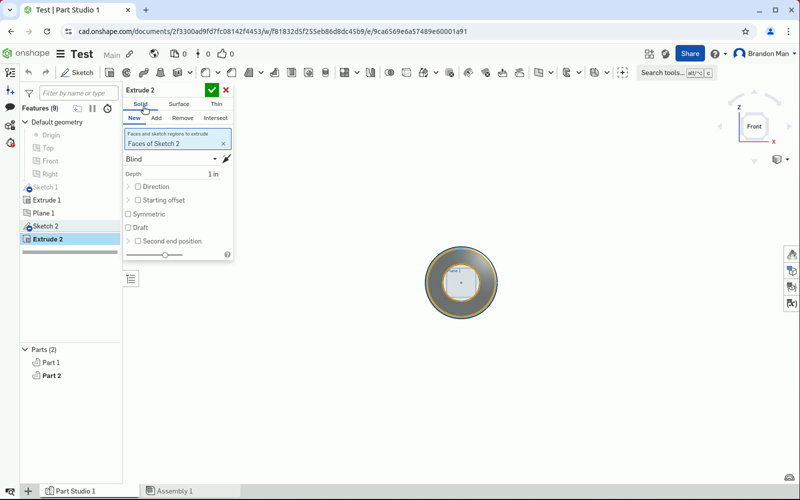
click(143, 106)
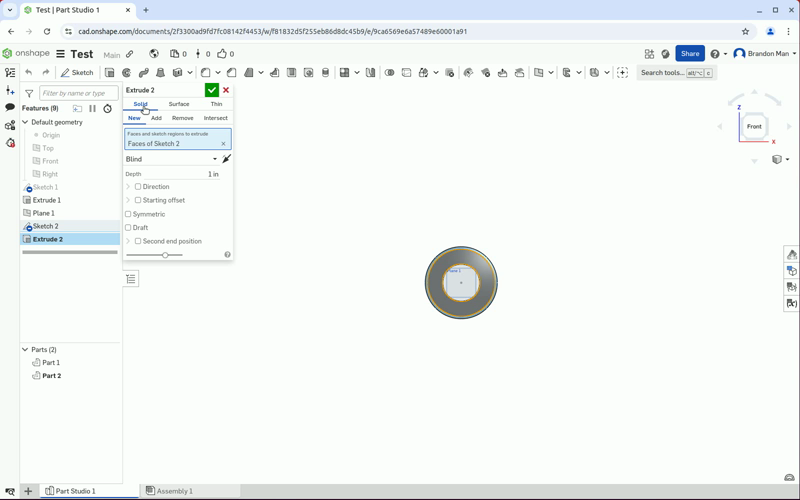
mouse_move(137, 120)
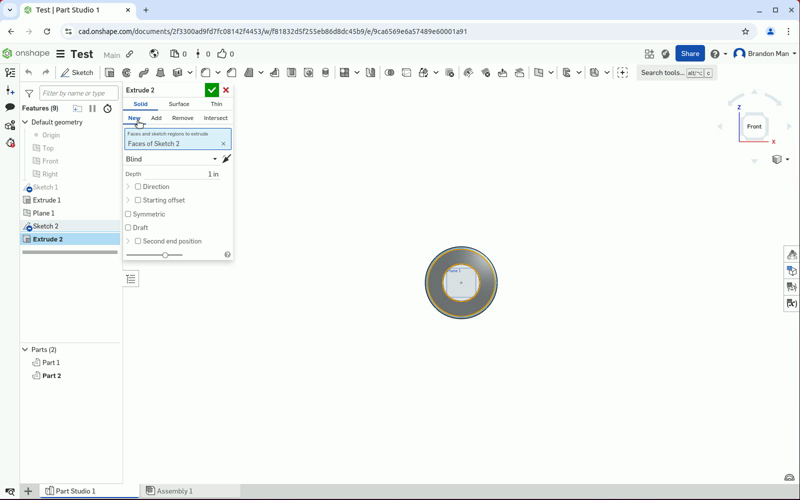
click(137, 120)
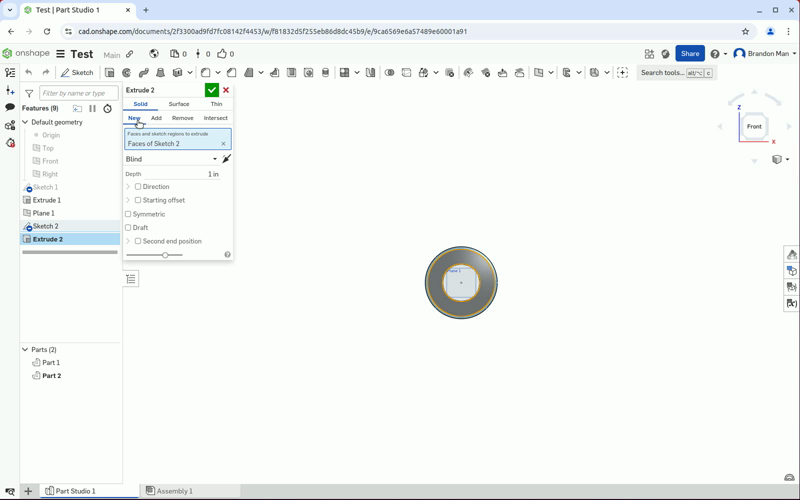
key(tab, 4)
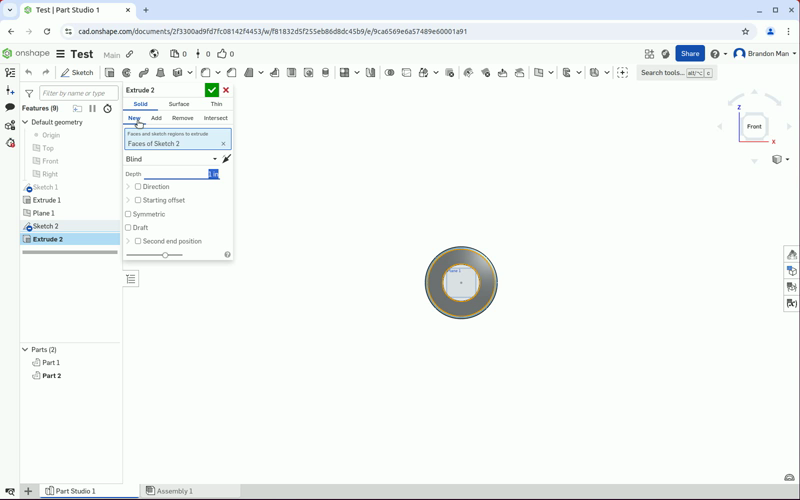
text(0.963)
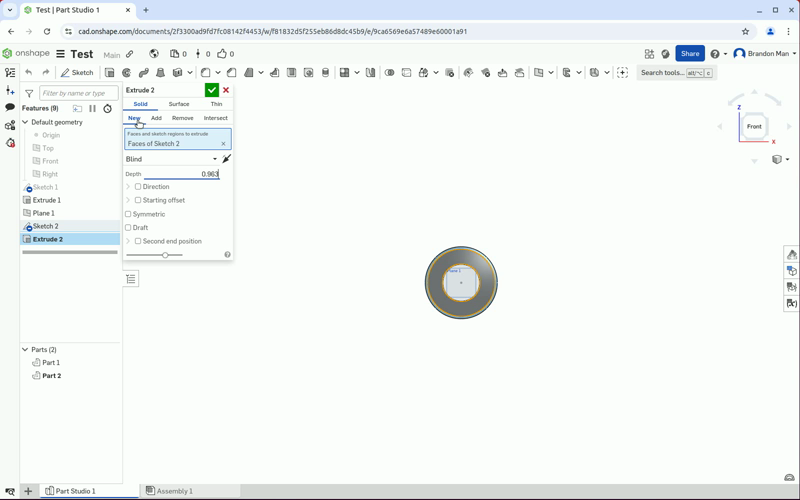
key(enter)
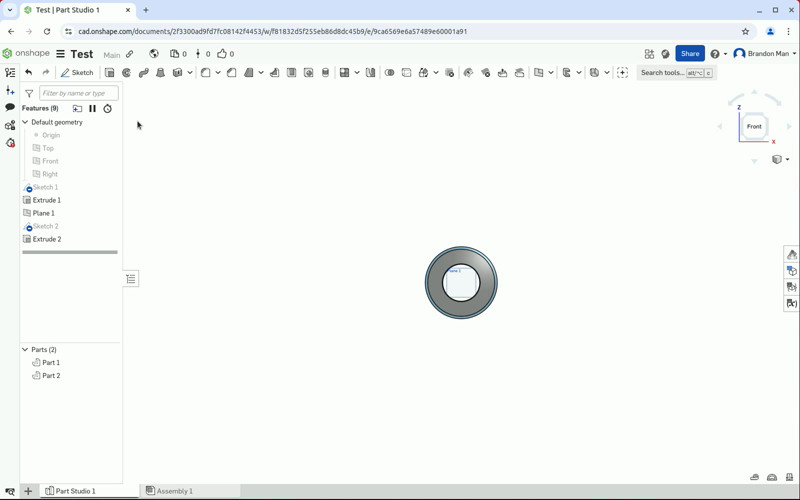
key(shift+h)
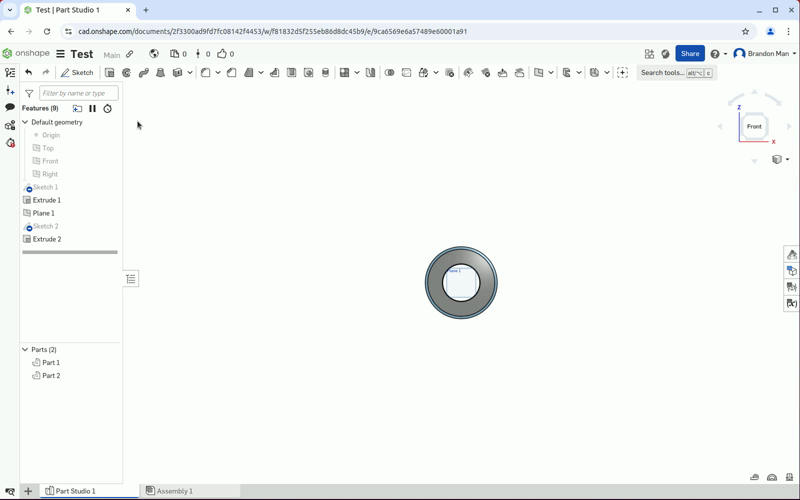
key(shift+h)
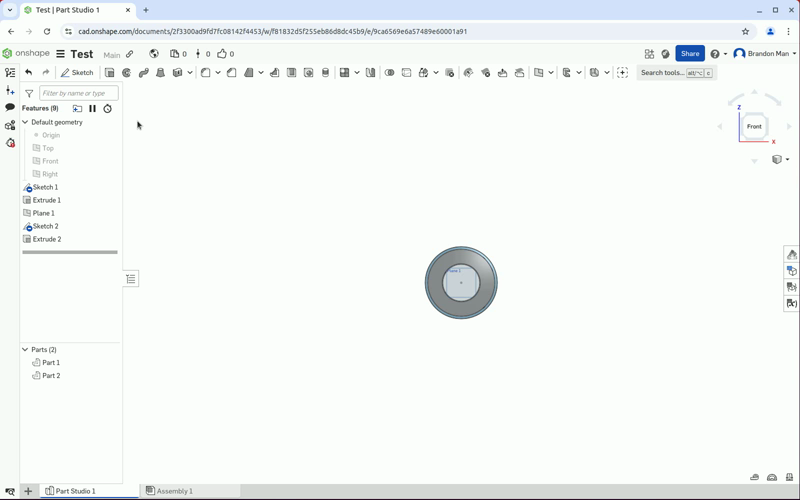
key(shift+7)
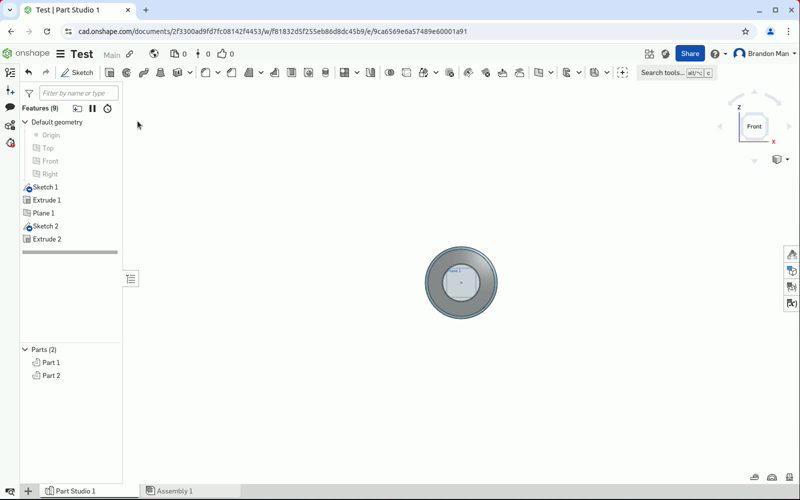
key(left, 2)
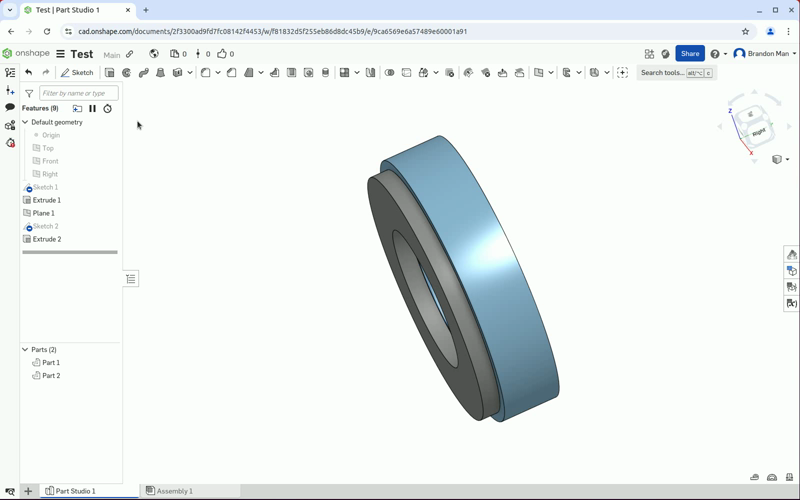
key(down, 2)
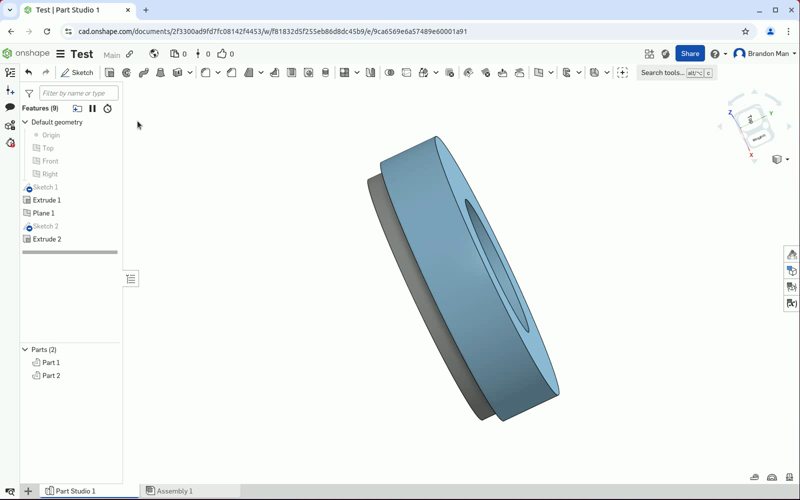
key(up, 2)
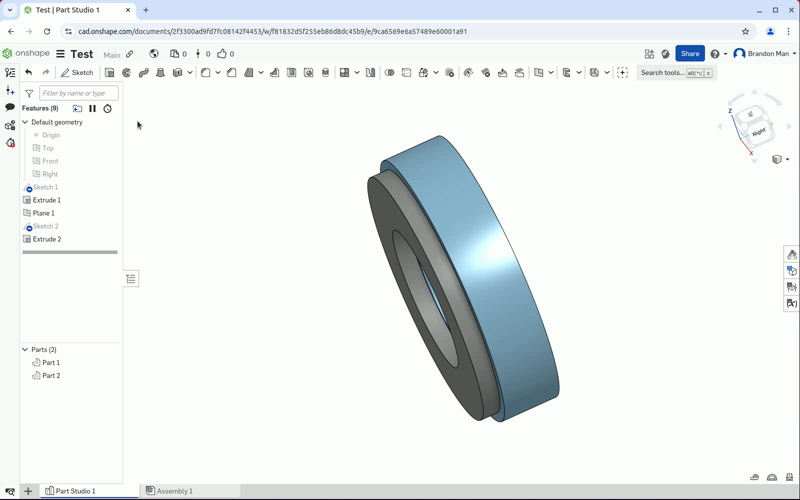
key(right, 2)
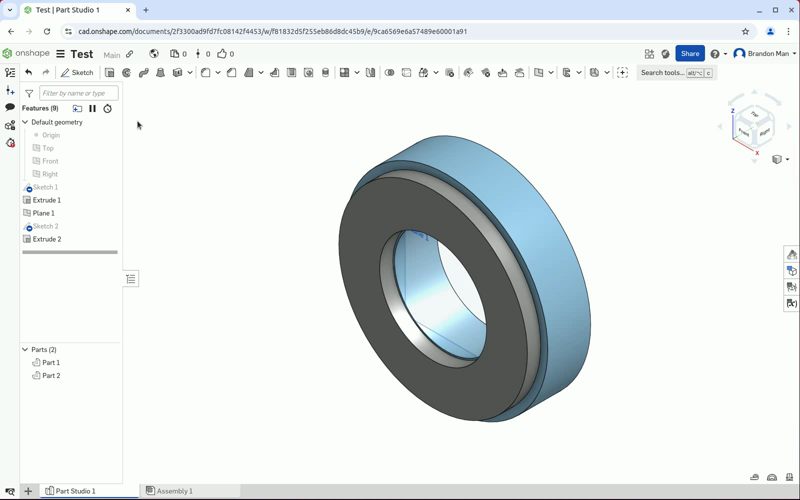
mouse_move(73, 189)
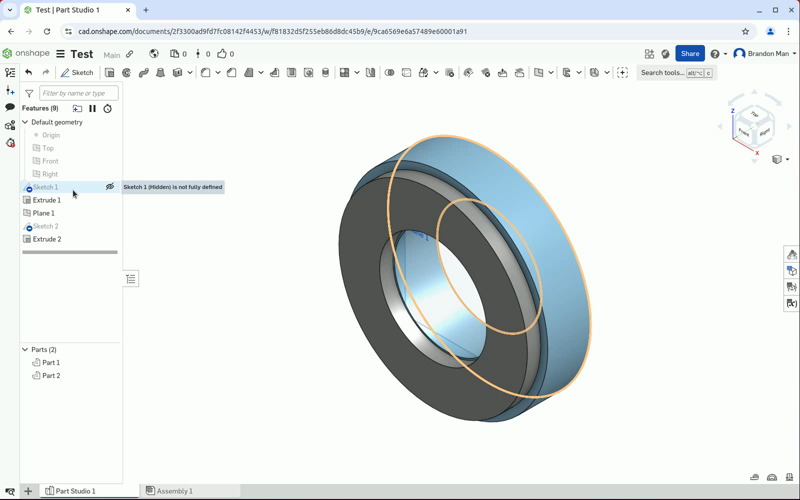
click(73, 189)